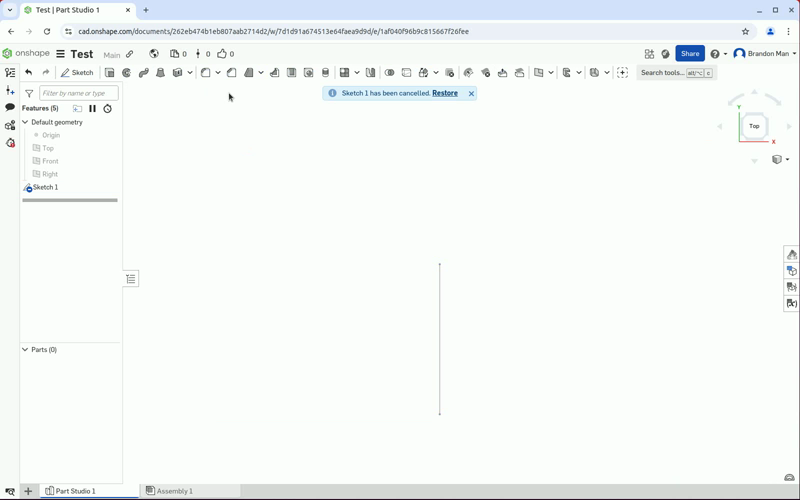
key(shift+h)
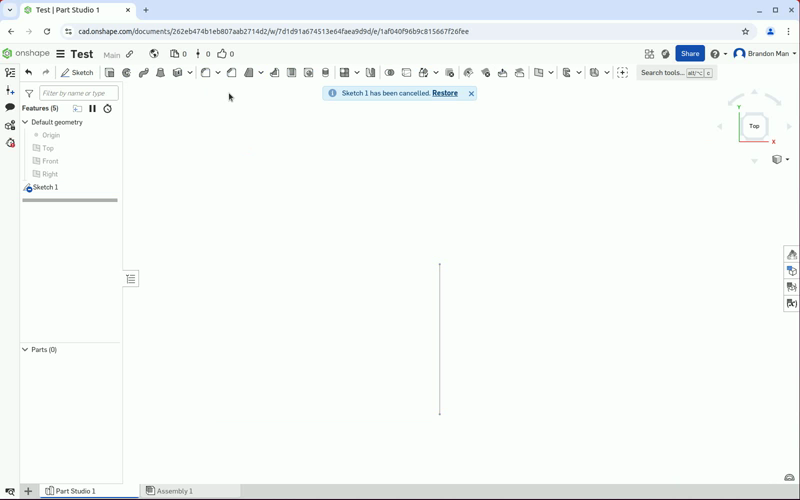
key(shift+s)
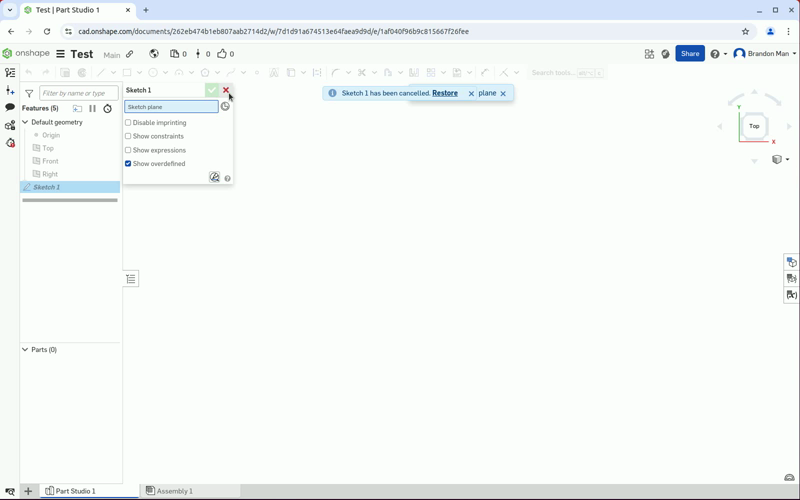
mouse_move(73, 150)
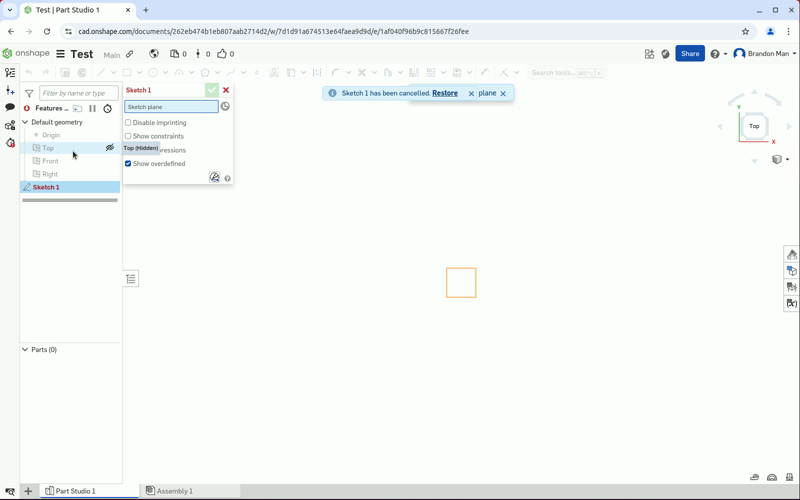
click(73, 150)
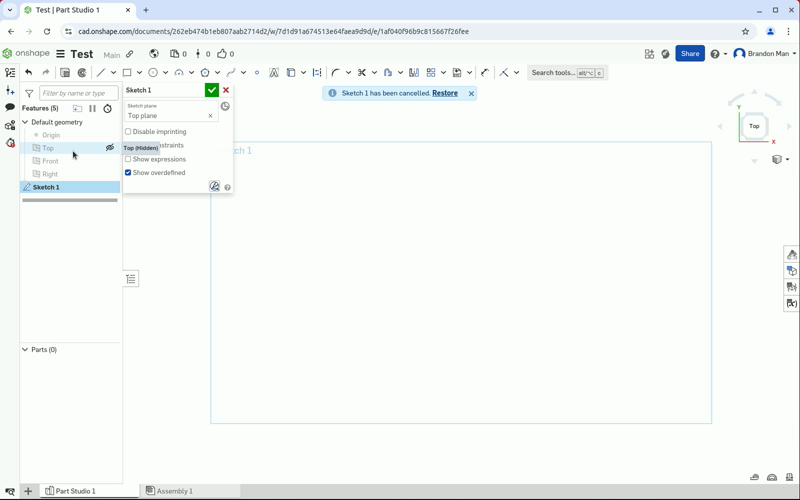
mouse_move(73, 352)
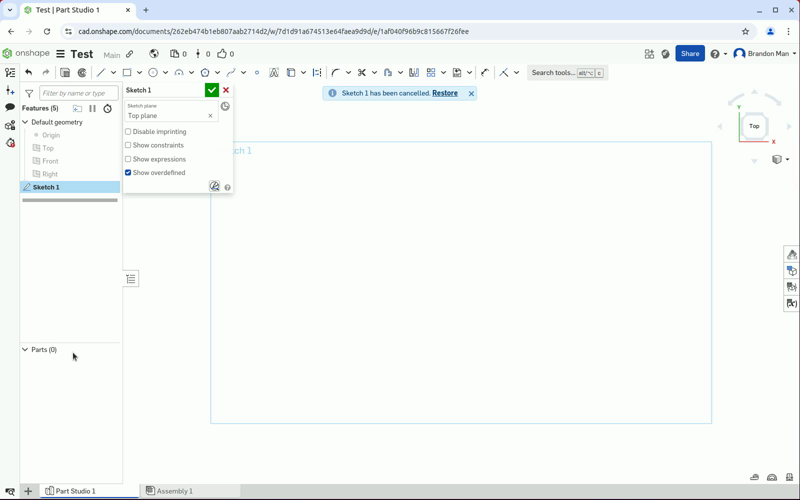
key(y)
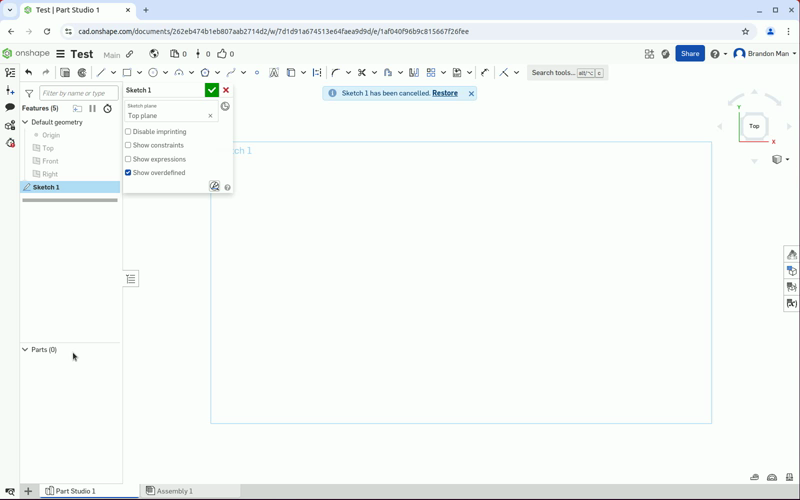
key(a)
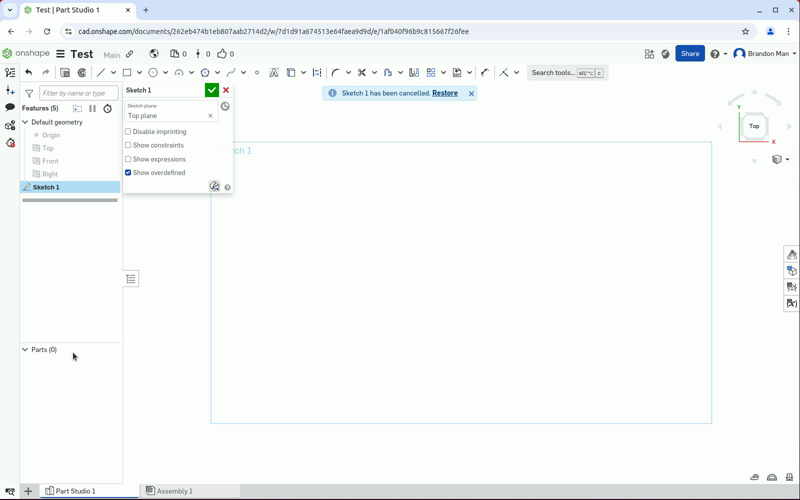
key_down(shift)
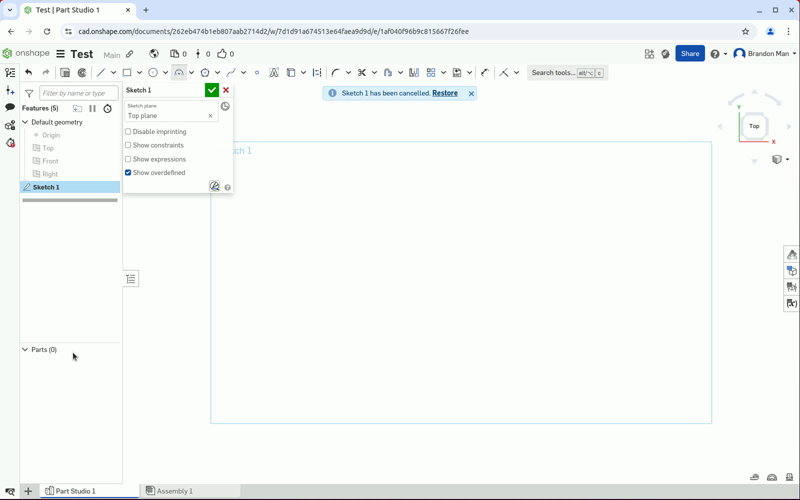
mouse_move(438, 375)
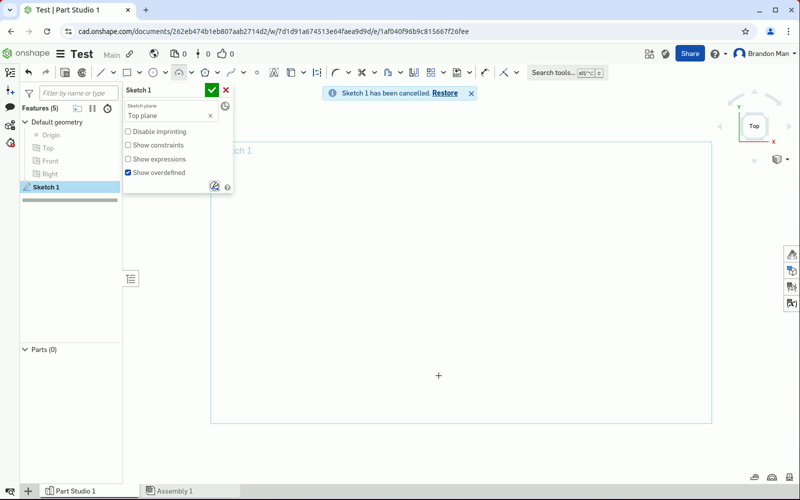
click(438, 375)
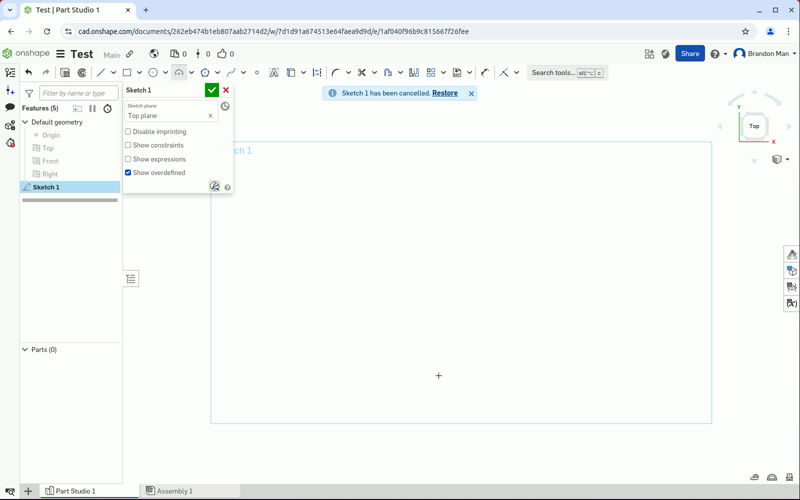
key_up(shift)
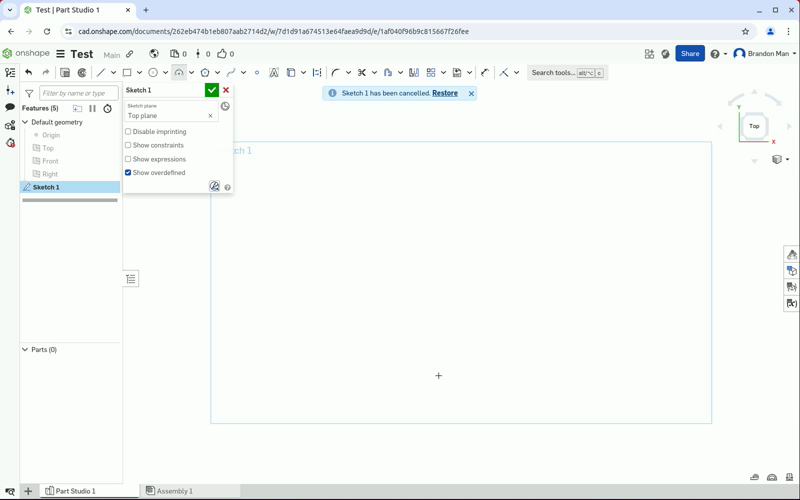
key_down(shift)
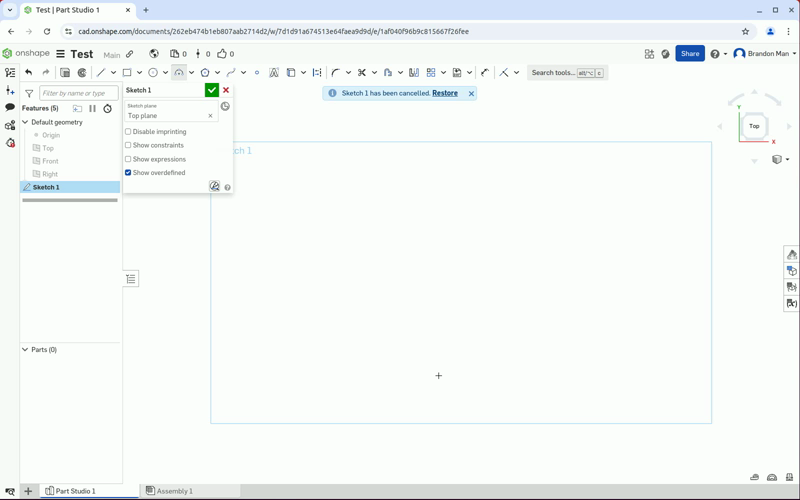
mouse_move(481, 375)
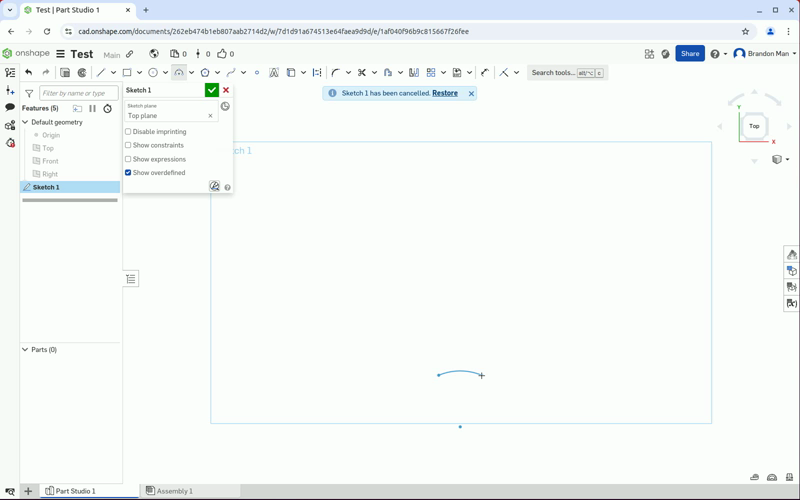
click(481, 375)
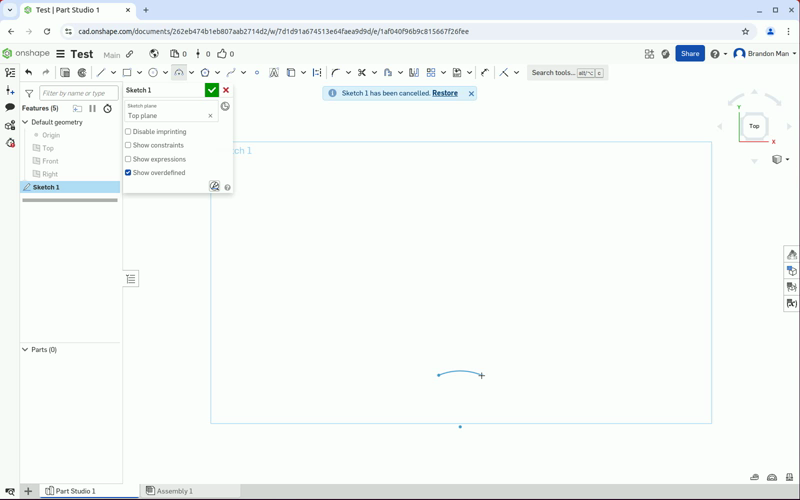
mouse_move(460, 192)
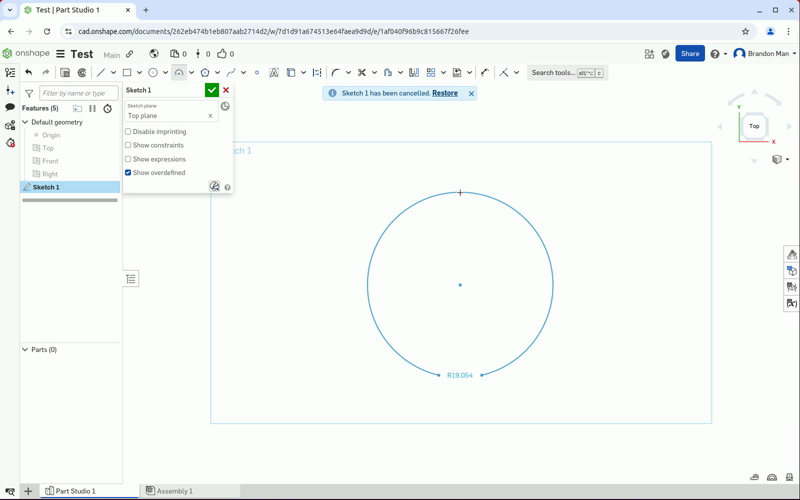
click(460, 192)
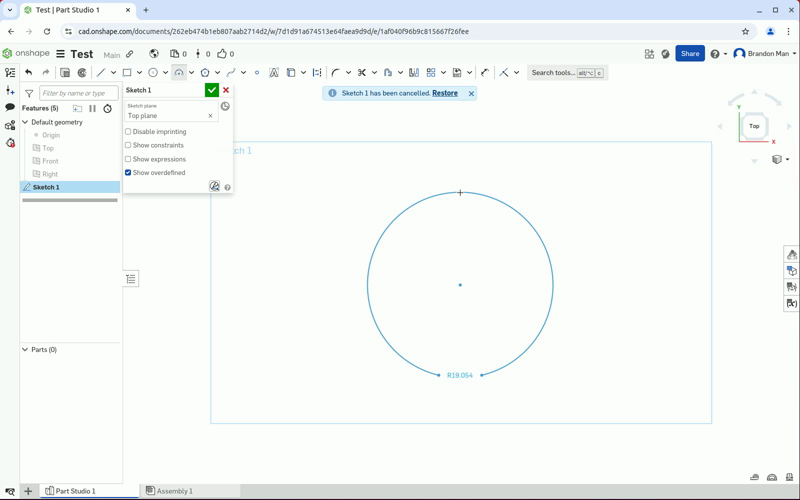
key_up(shift)
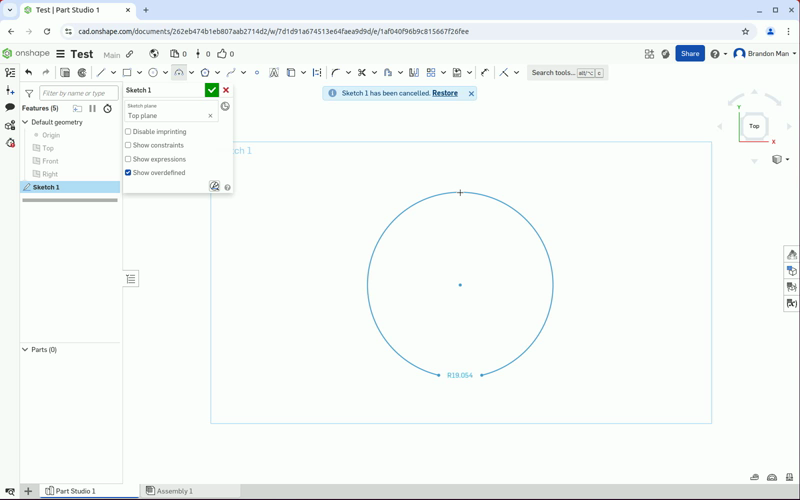
key(esc)
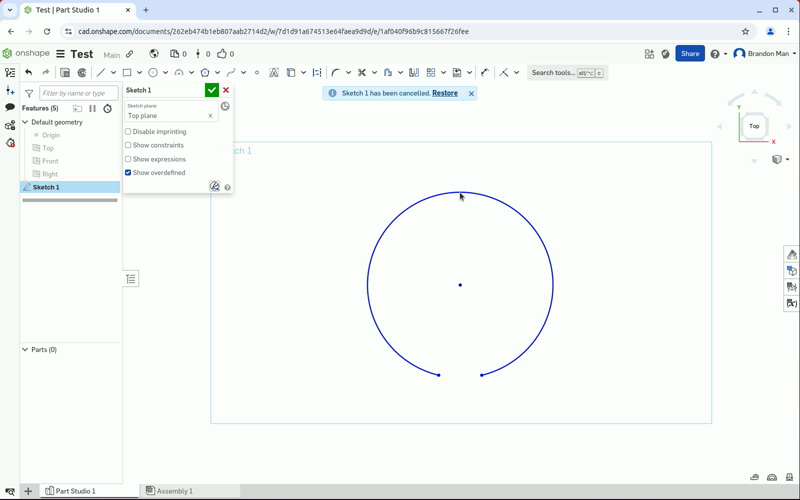
key(l)
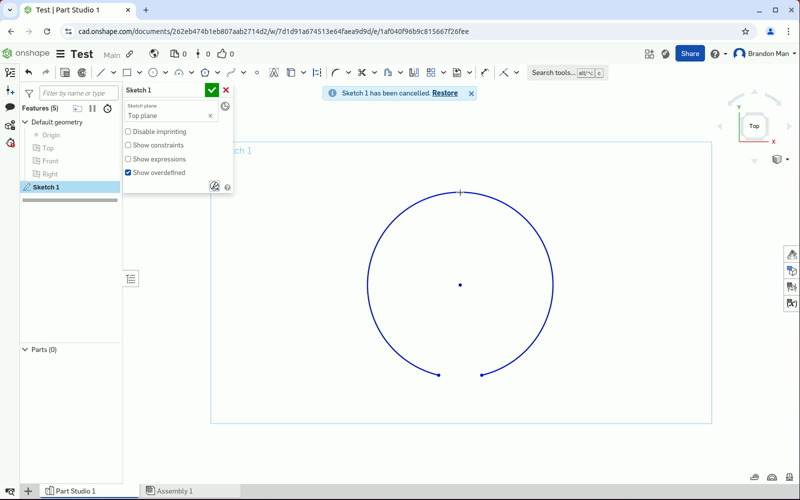
mouse_move(481, 375)
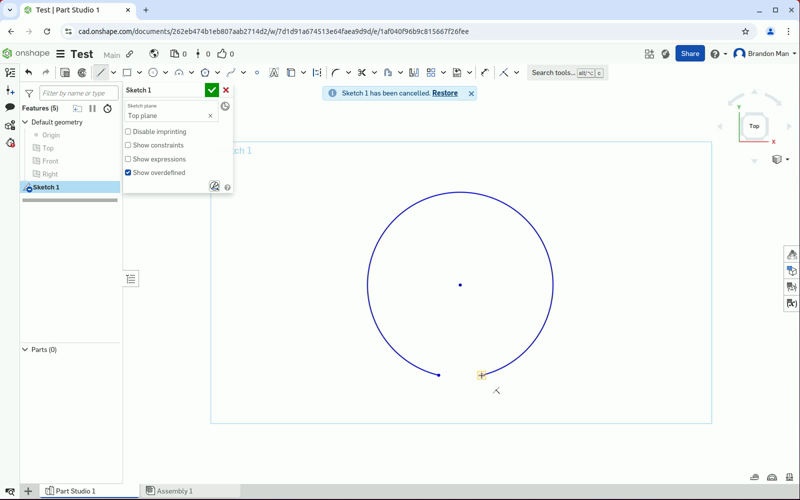
click(481, 375)
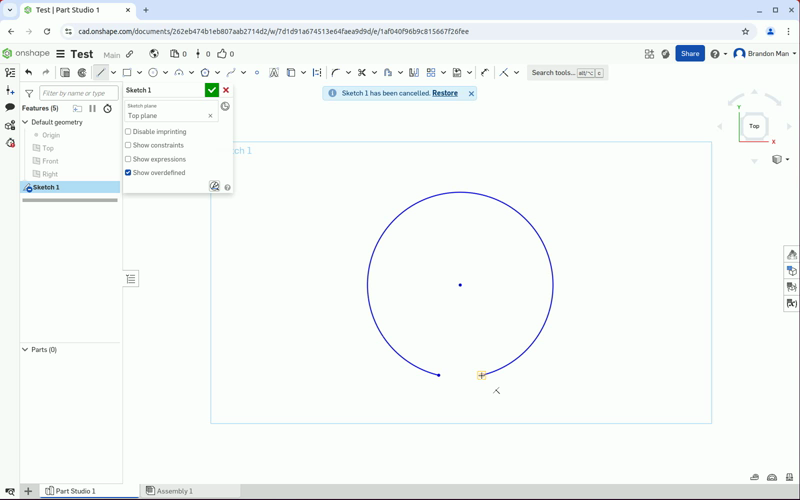
key_down(shift)
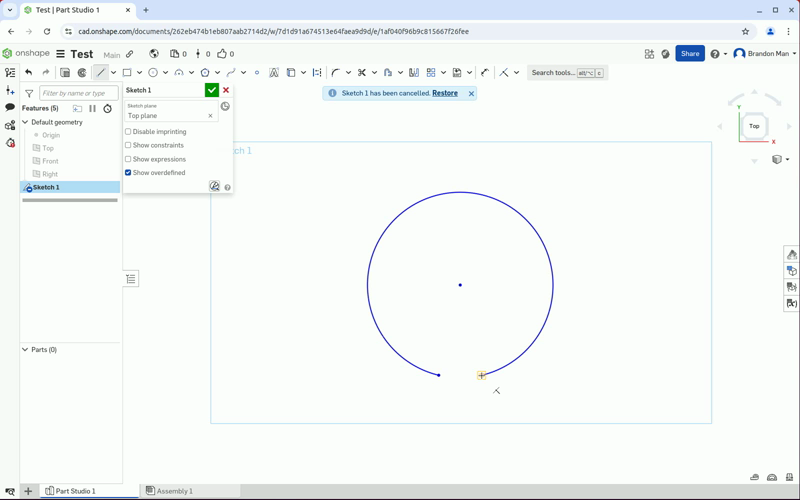
mouse_move(481, 303)
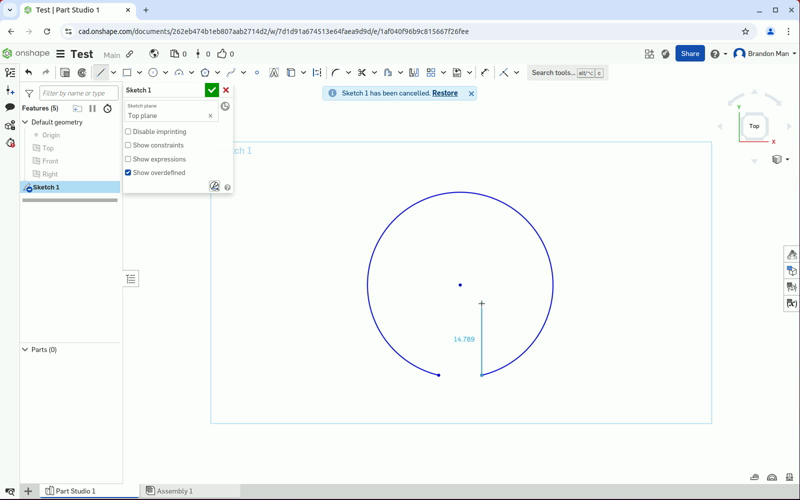
click(481, 303)
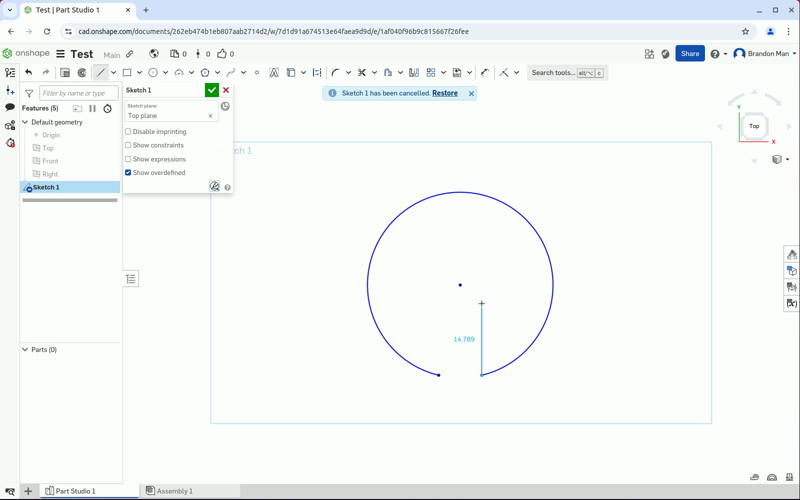
key_up(shift)
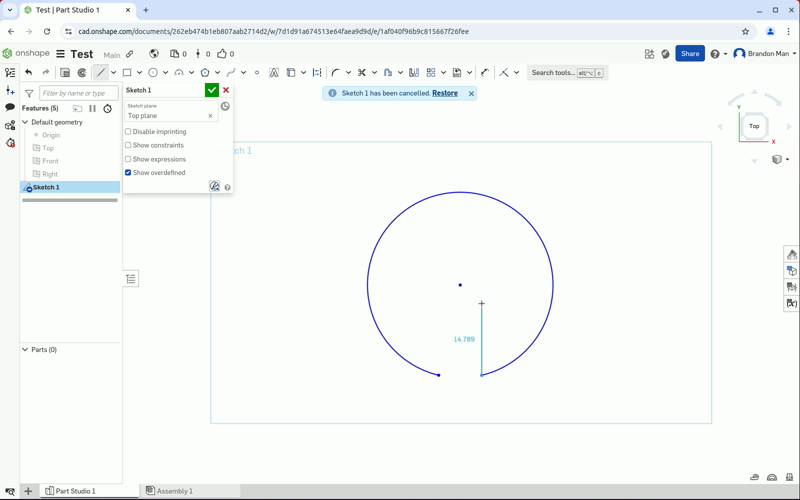
key(esc)
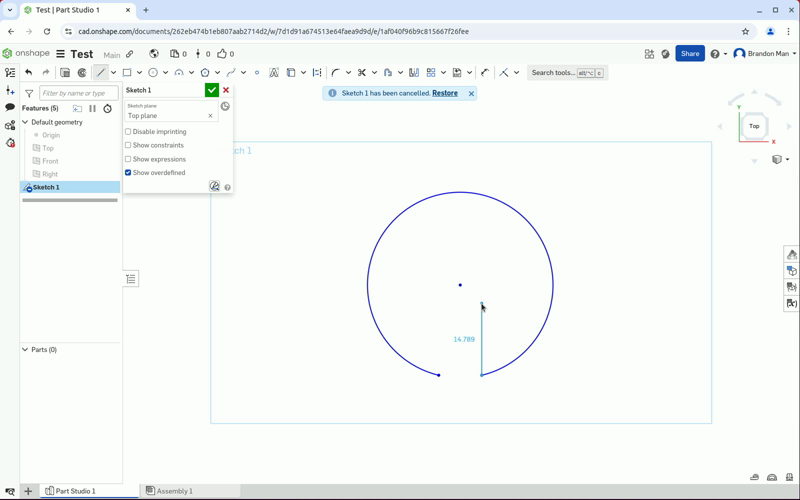
key(a)
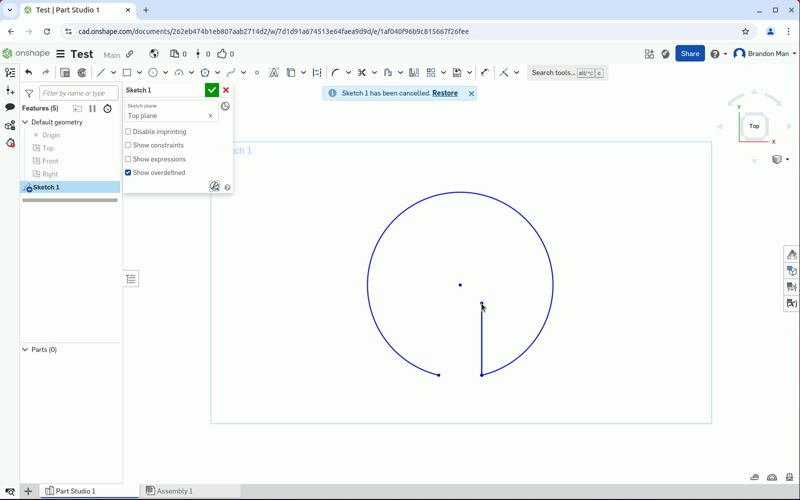
mouse_move(481, 303)
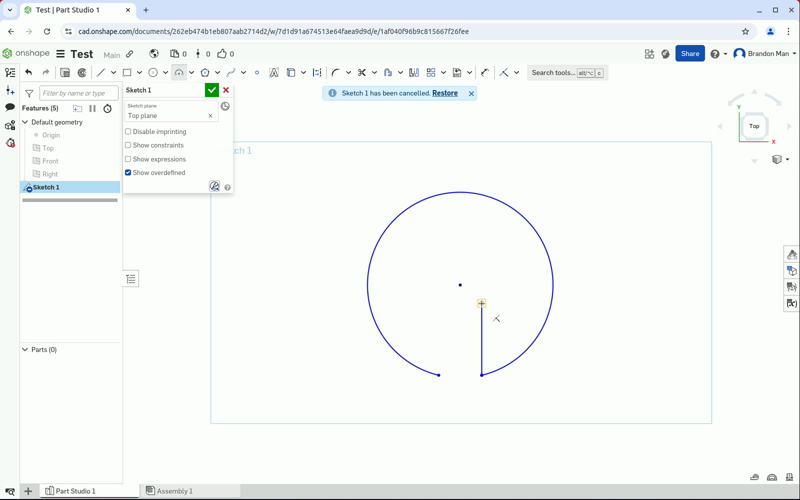
click(481, 303)
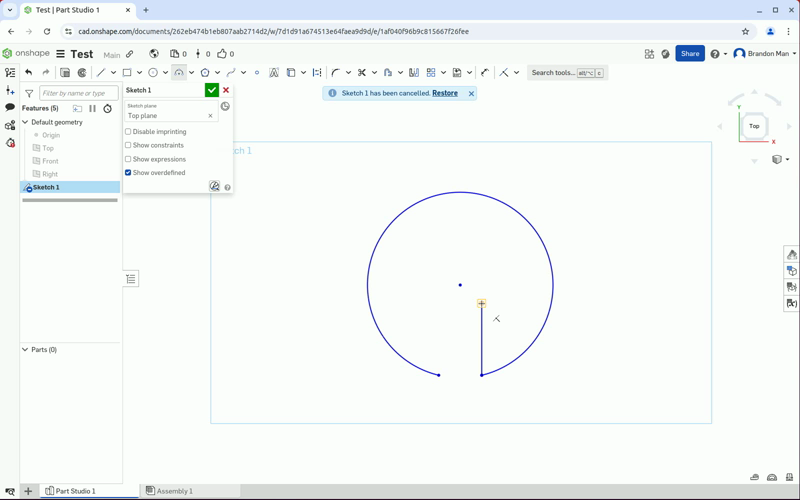
key_down(shift)
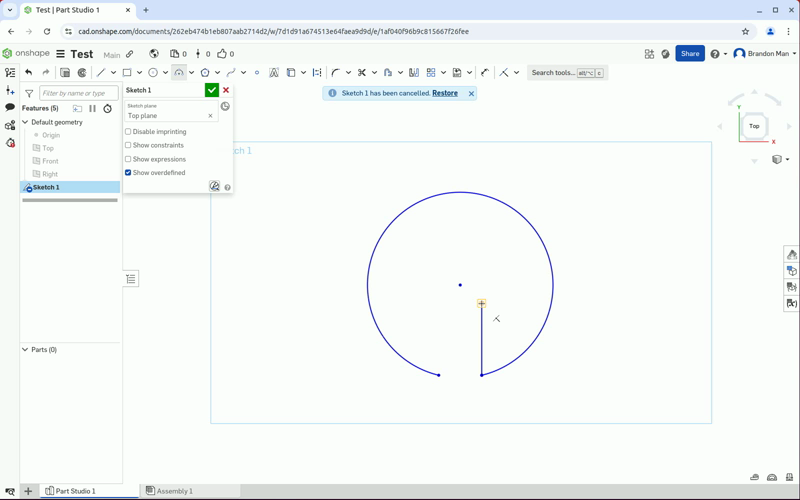
mouse_move(438, 303)
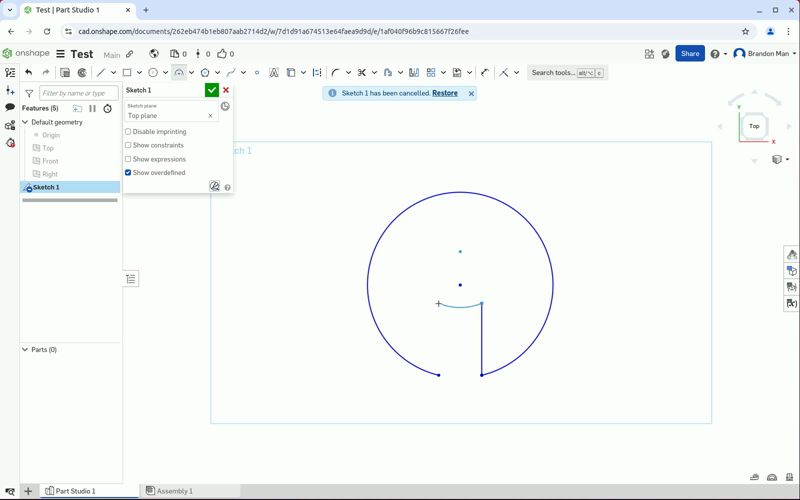
click(438, 303)
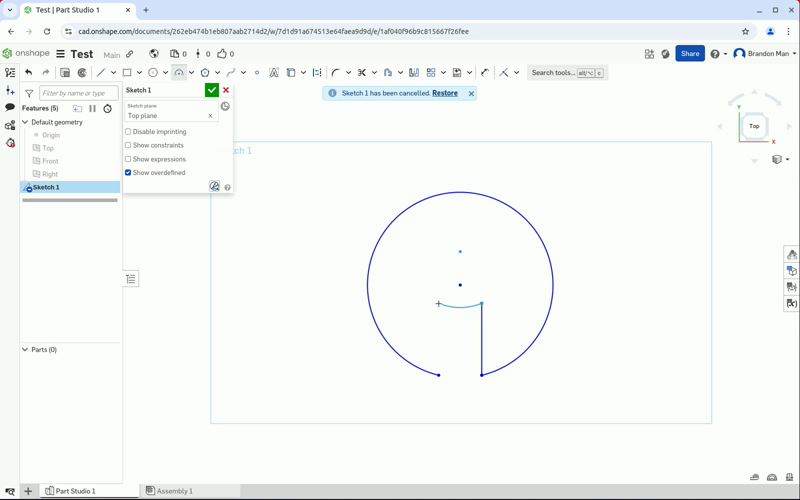
mouse_move(460, 254)
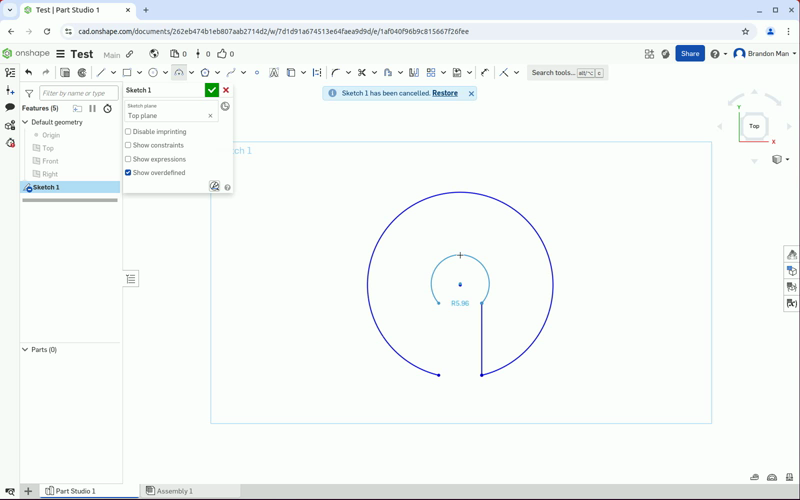
click(460, 254)
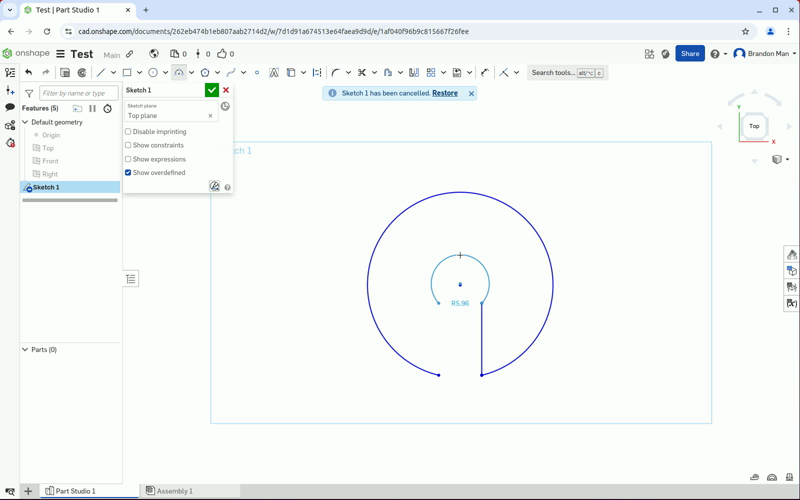
key_up(shift)
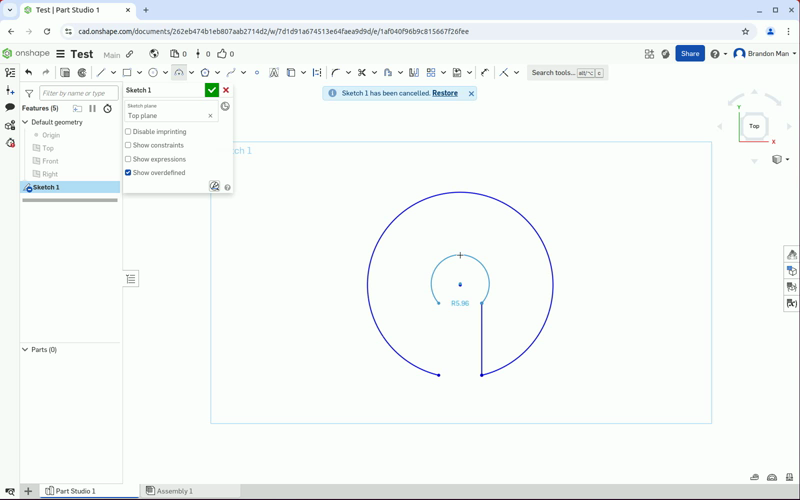
key(esc)
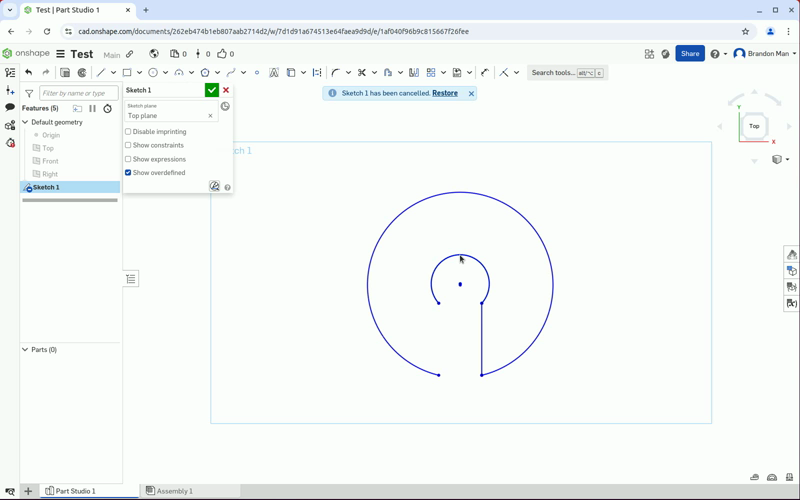
key(l)
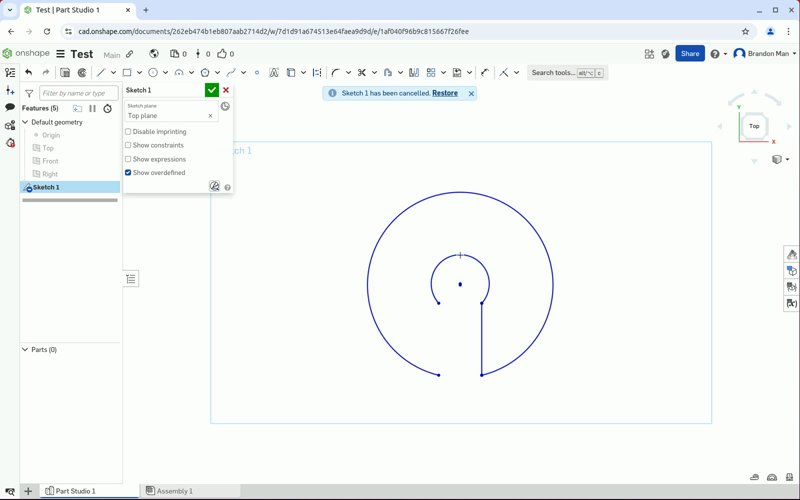
mouse_move(438, 303)
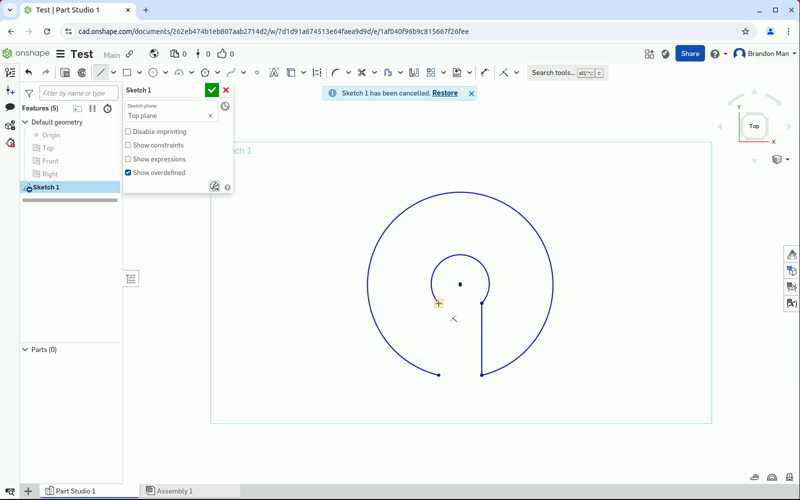
click(438, 303)
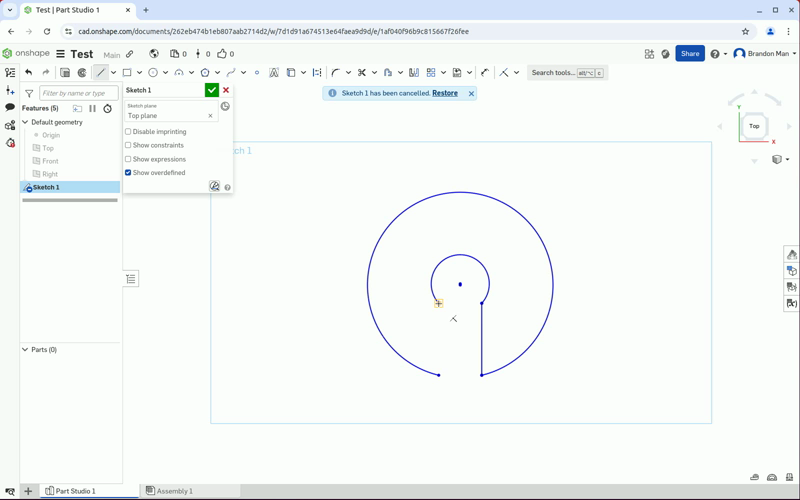
key_down(shift)
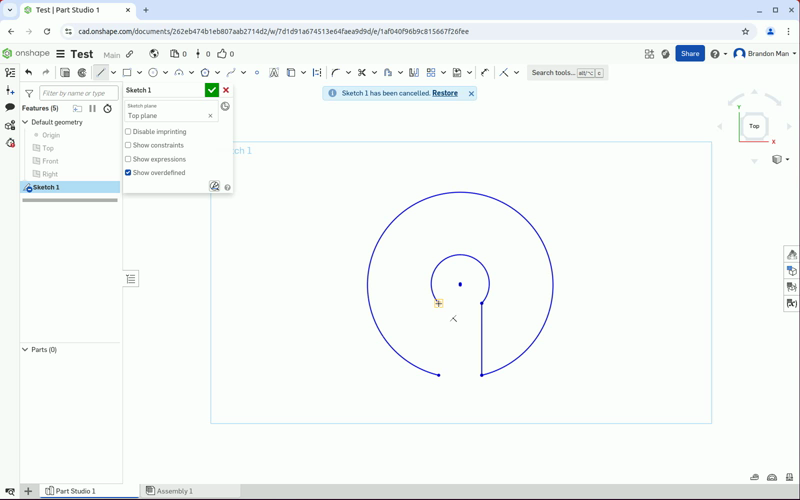
mouse_move(438, 375)
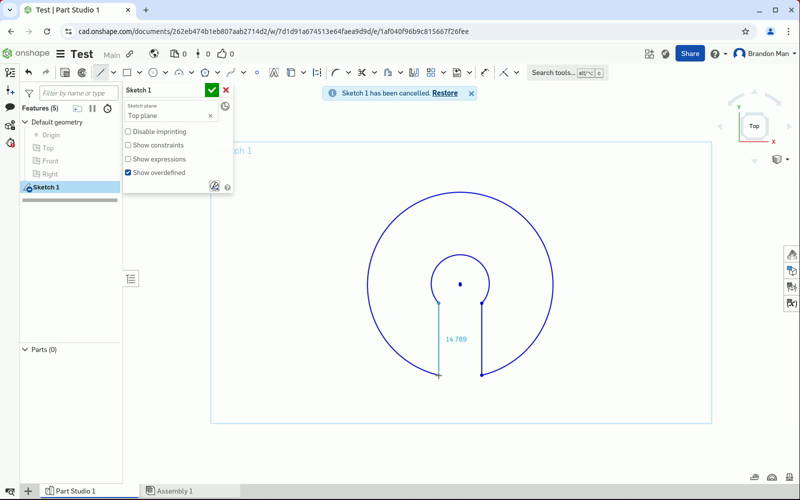
key_up(shift)
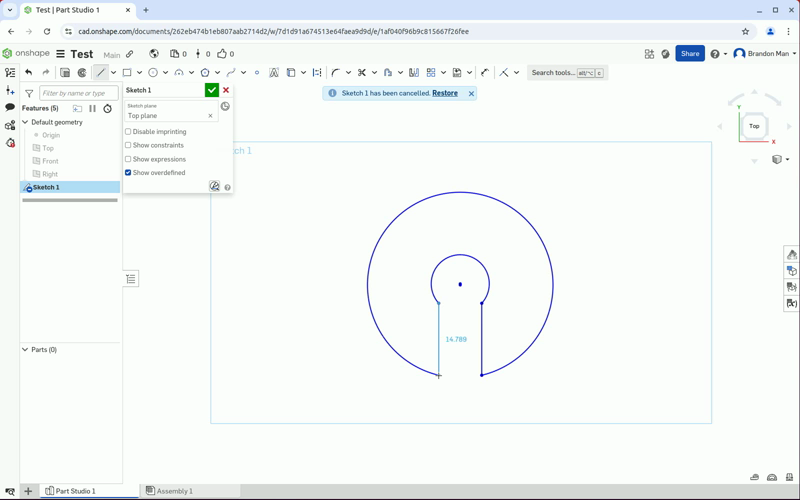
click(438, 375)
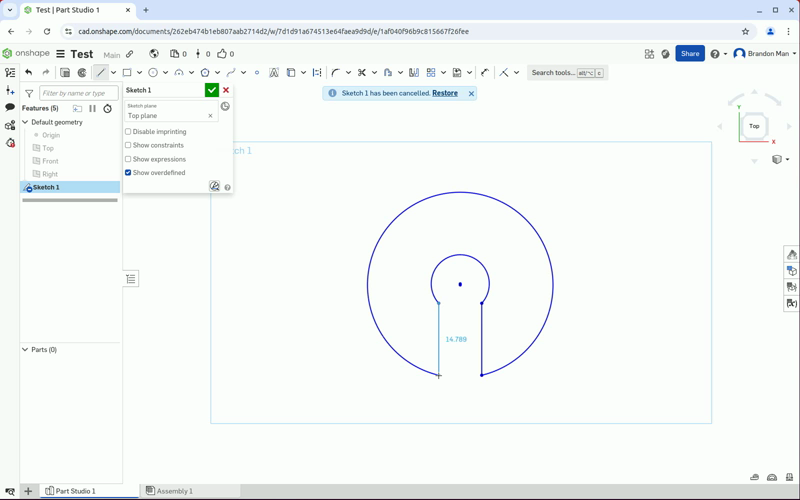
key(esc)
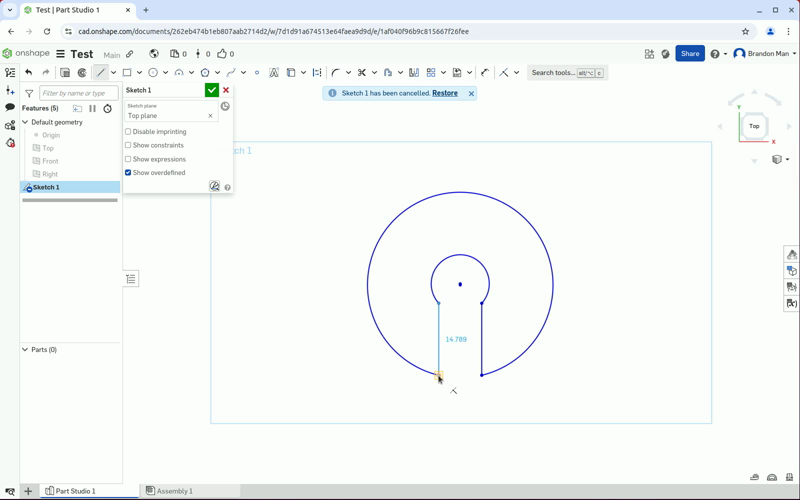
mouse_move(498, 256)
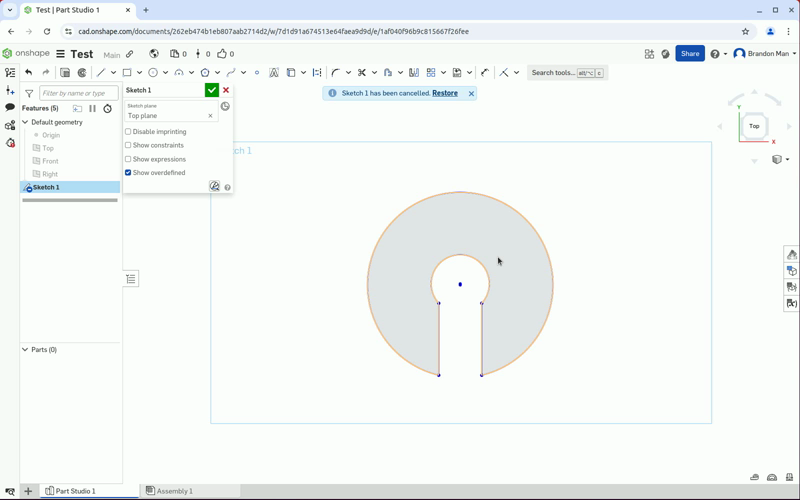
click(498, 256)
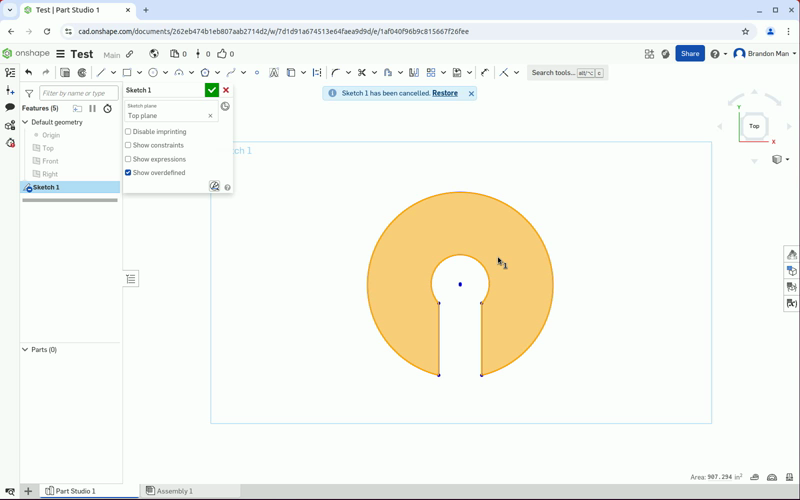
mouse_move(73, 352)
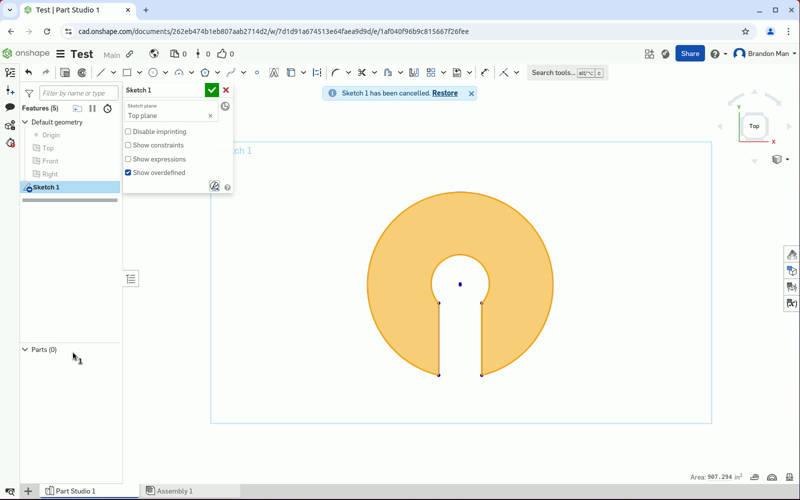
key(shift+y)
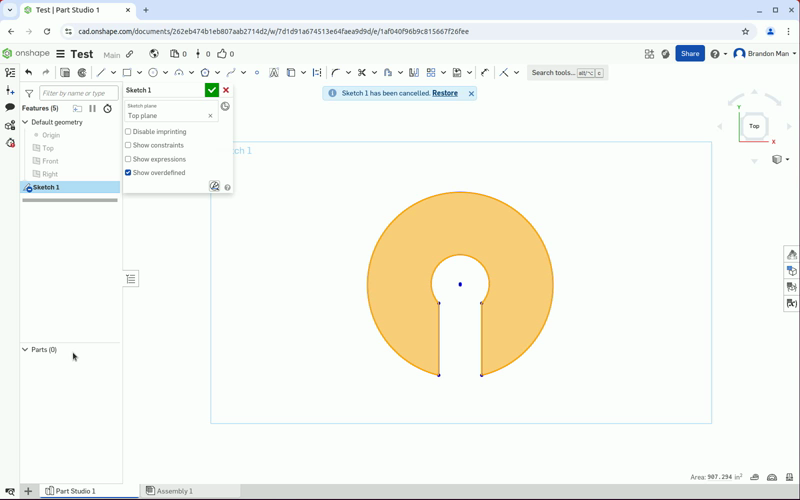
key(shift+e)
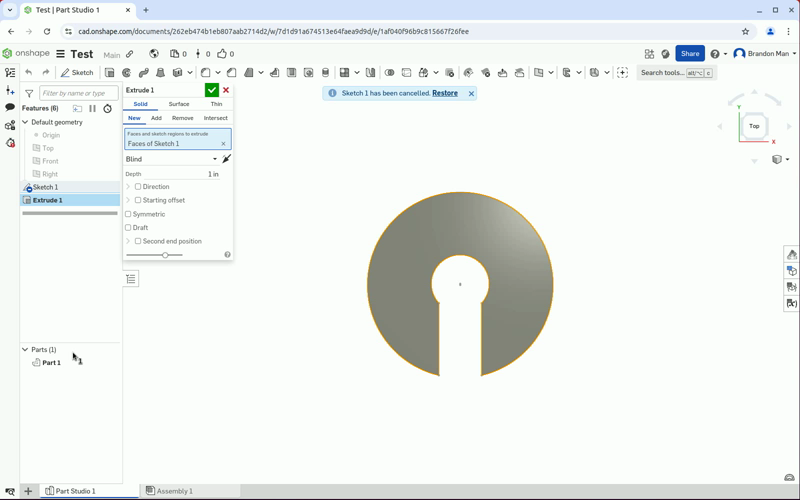
mouse_move(143, 106)
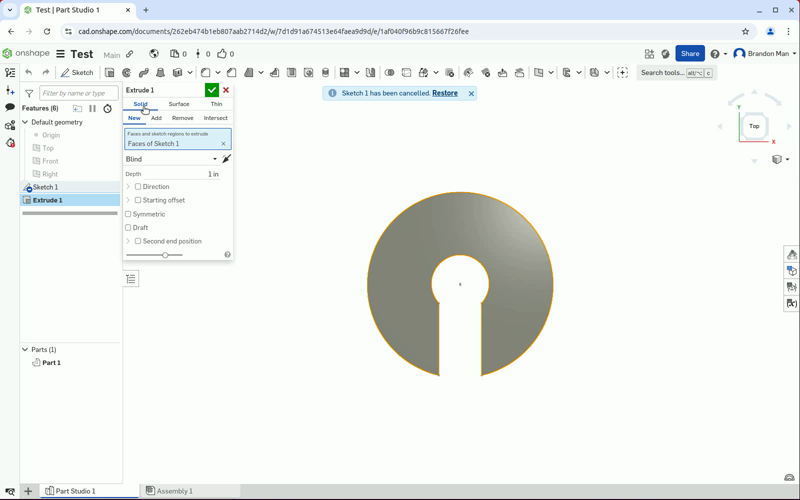
click(143, 106)
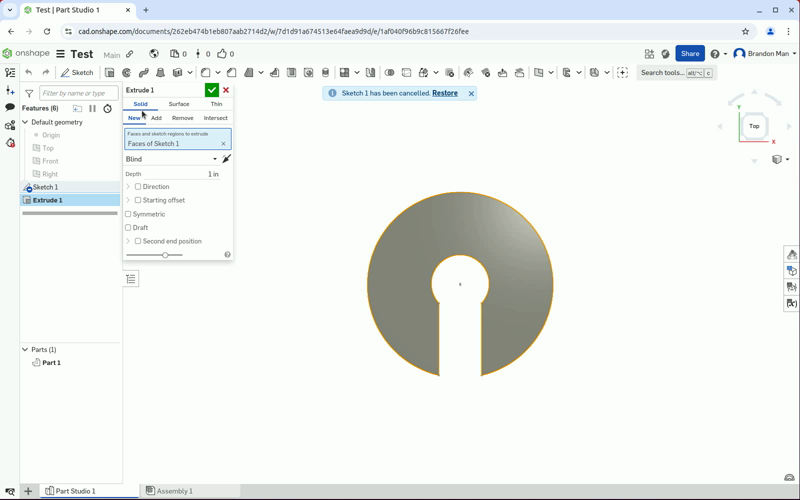
mouse_move(137, 120)
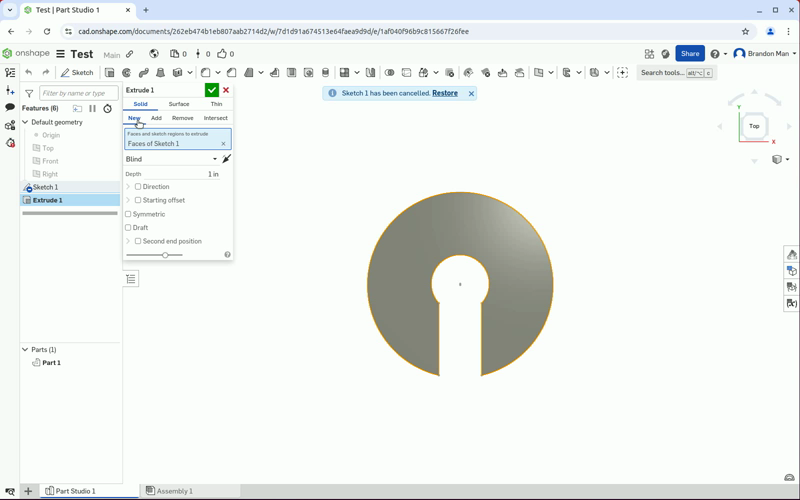
click(137, 120)
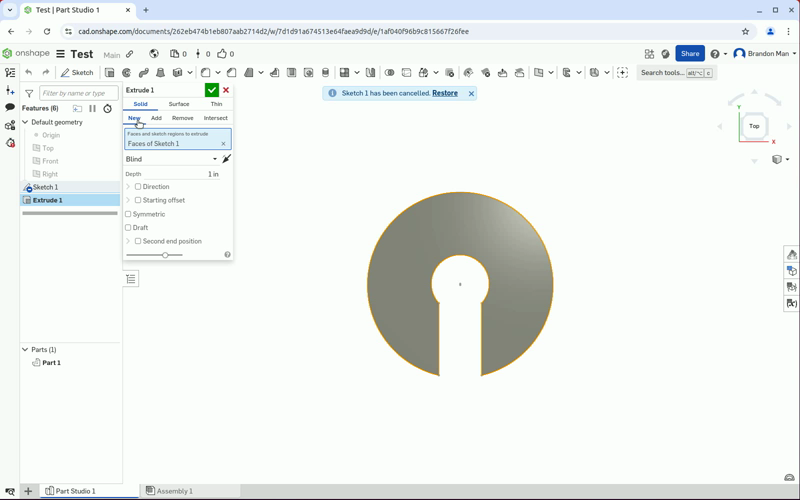
key(tab, 4)
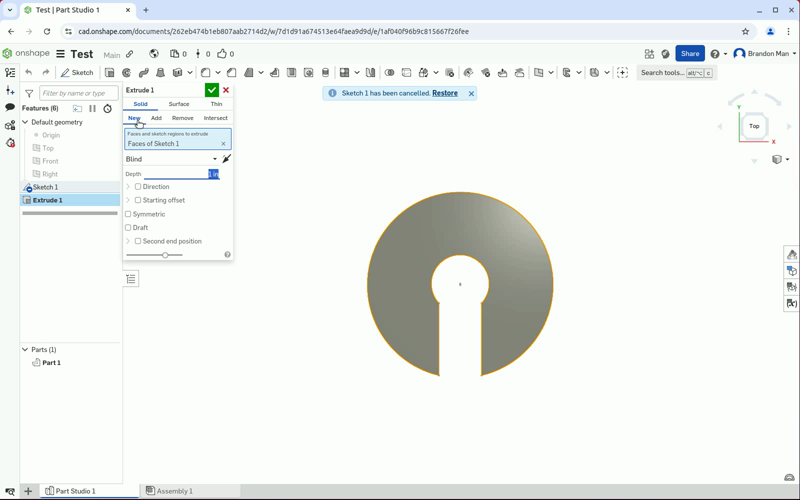
text(11.073)
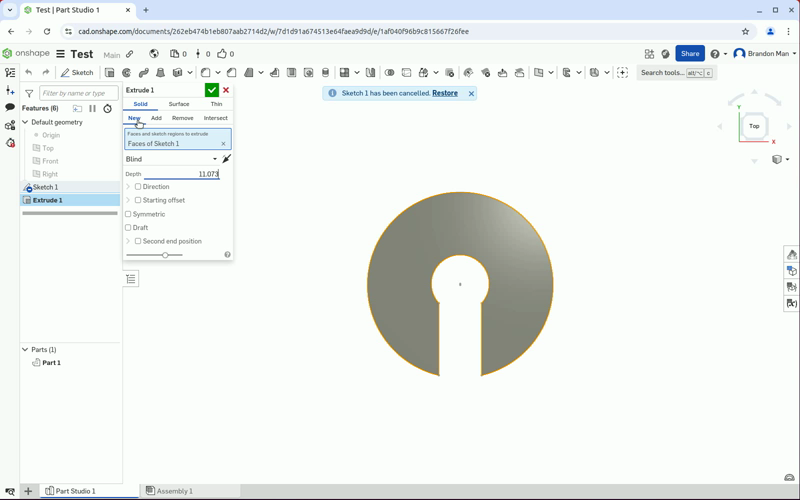
key(enter)
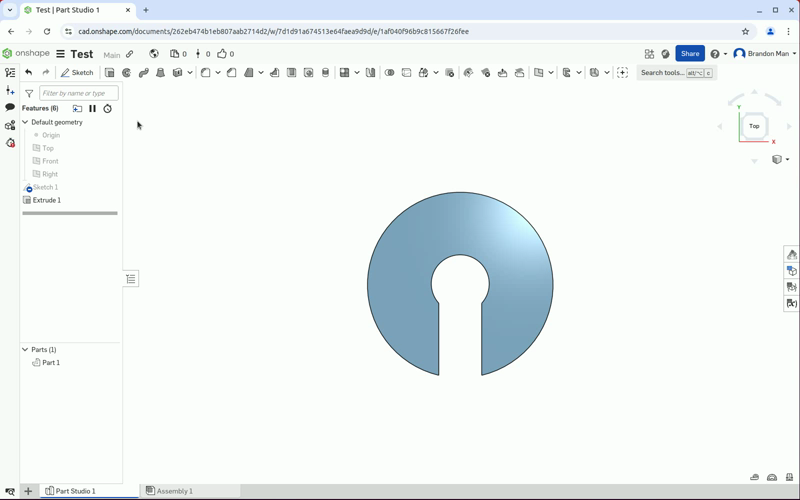
key(shift+h)
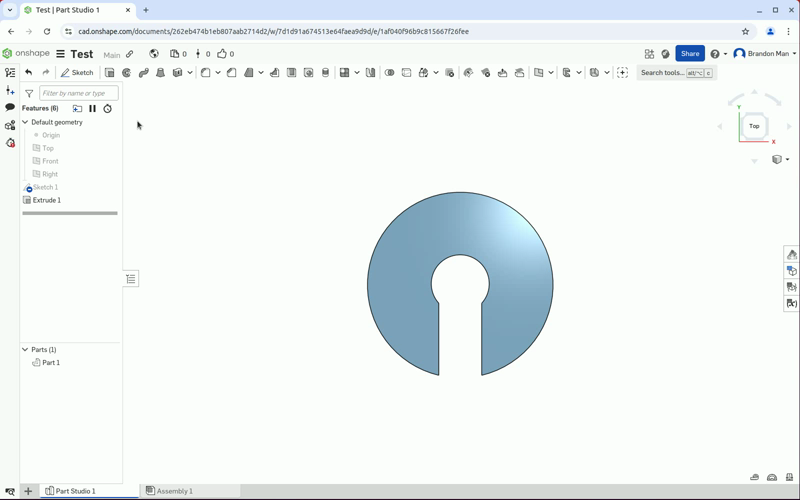
key(shift+h)
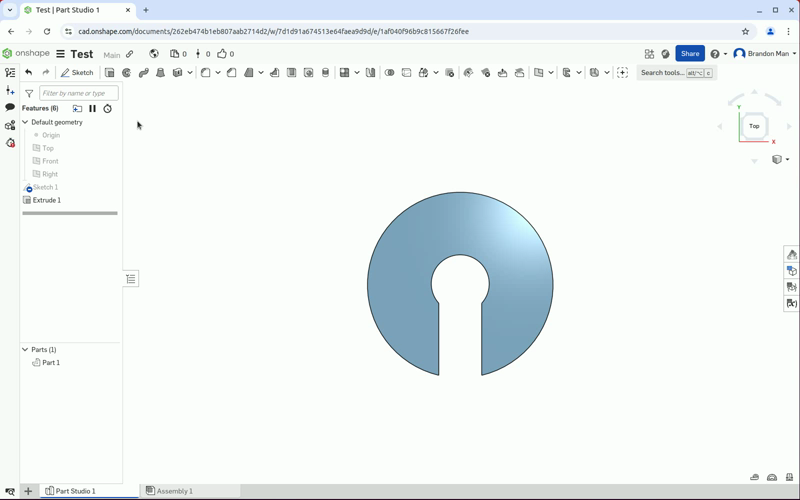
mouse_move(73, 189)
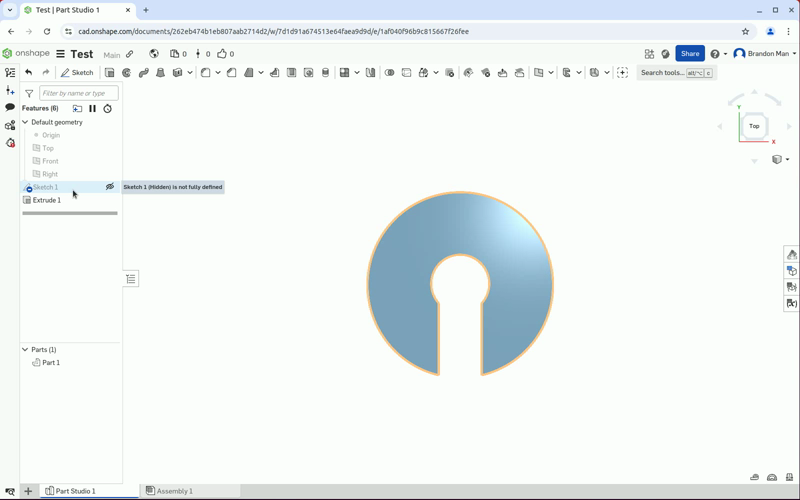
click(73, 189)
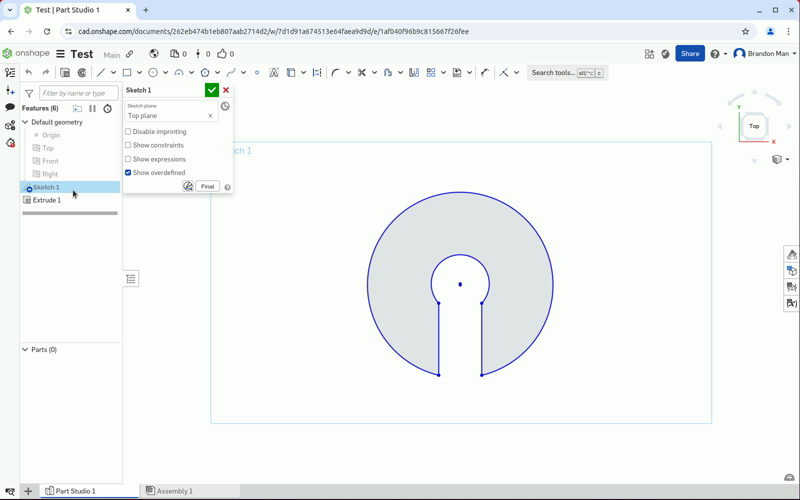
mouse_move(229, 92)
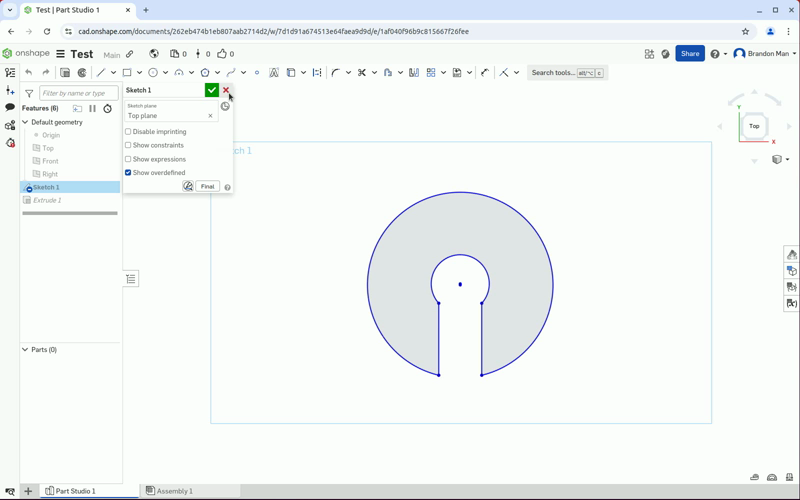
click(229, 92)
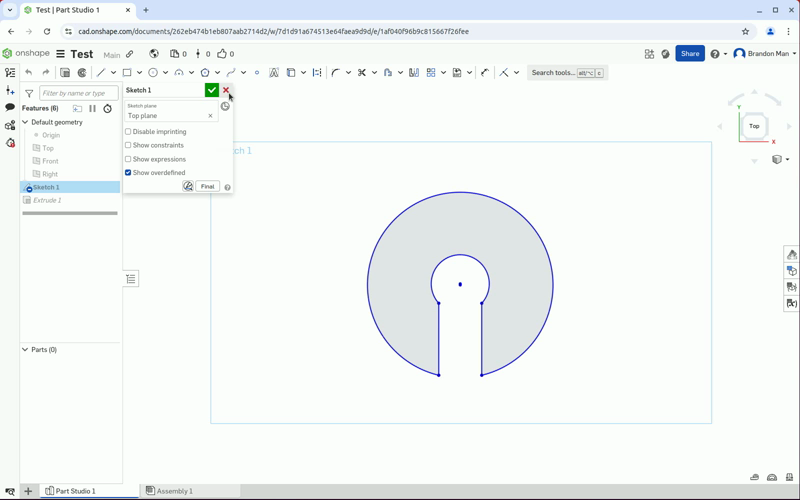
key(shift+s)
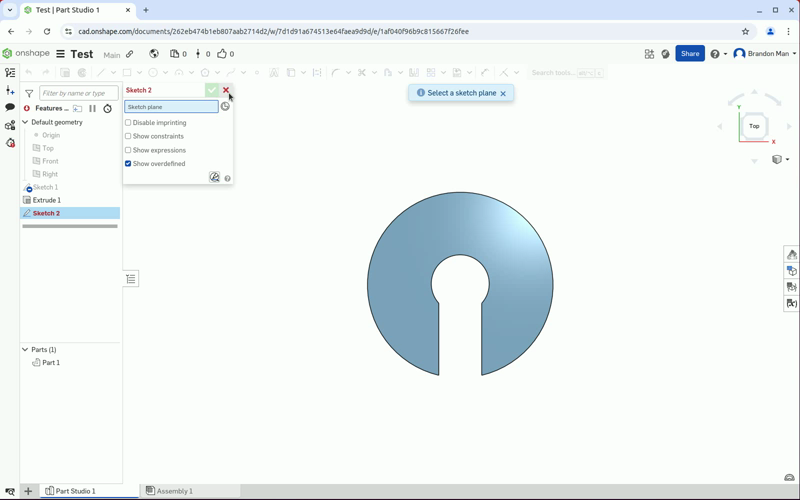
mouse_move(73, 150)
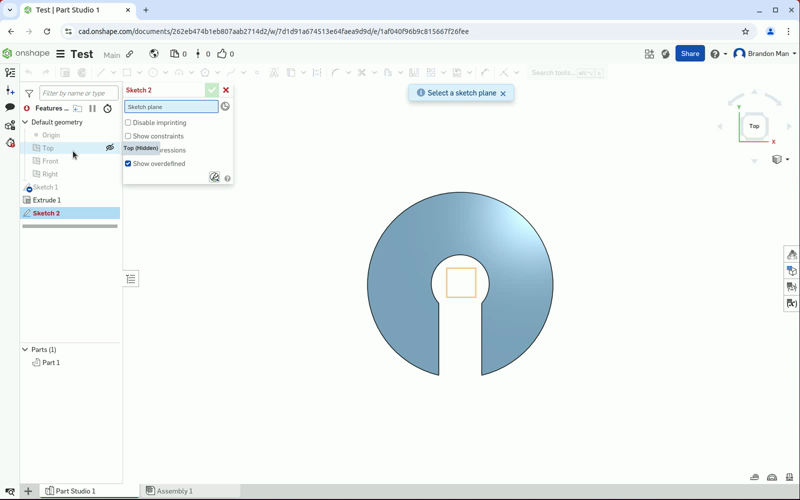
click(73, 150)
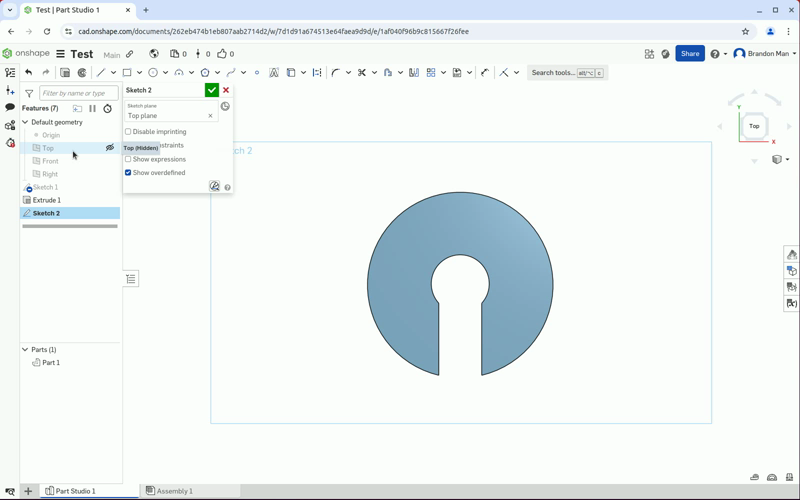
mouse_move(73, 352)
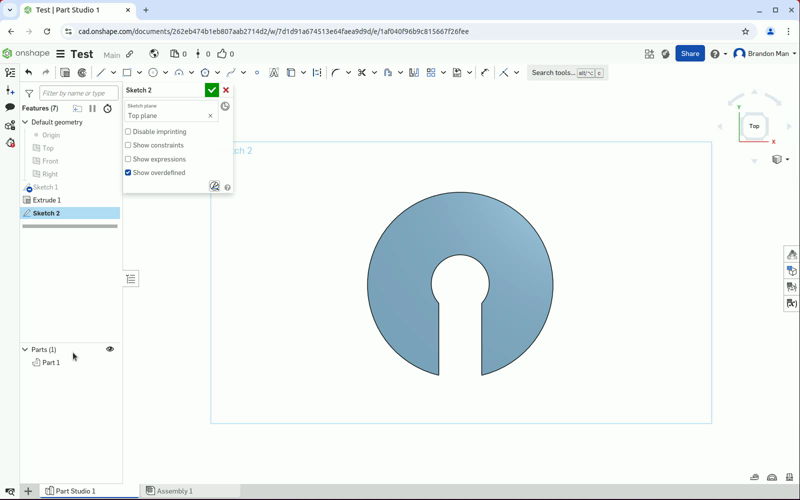
key(y)
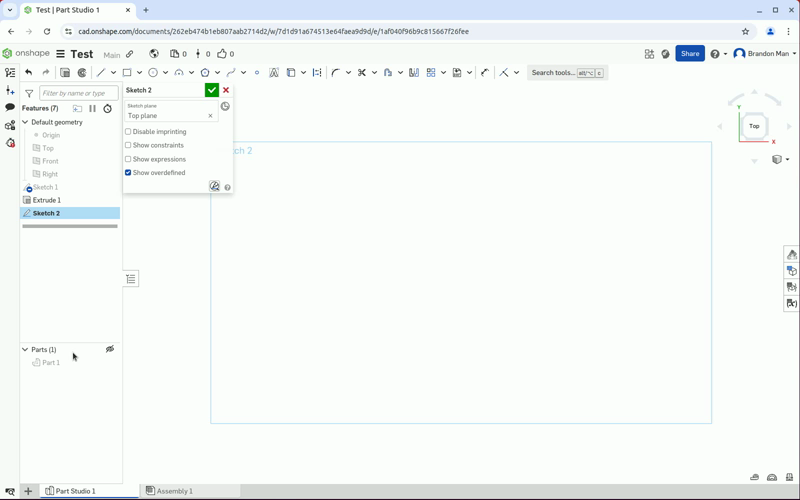
key(a)
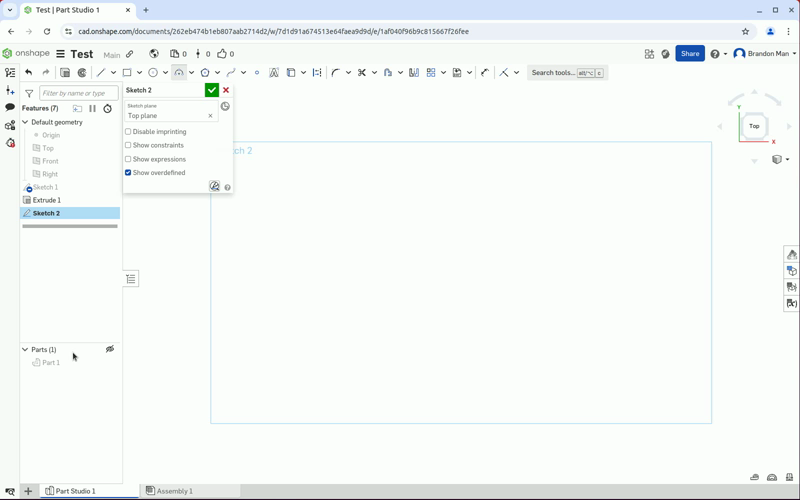
key_down(shift)
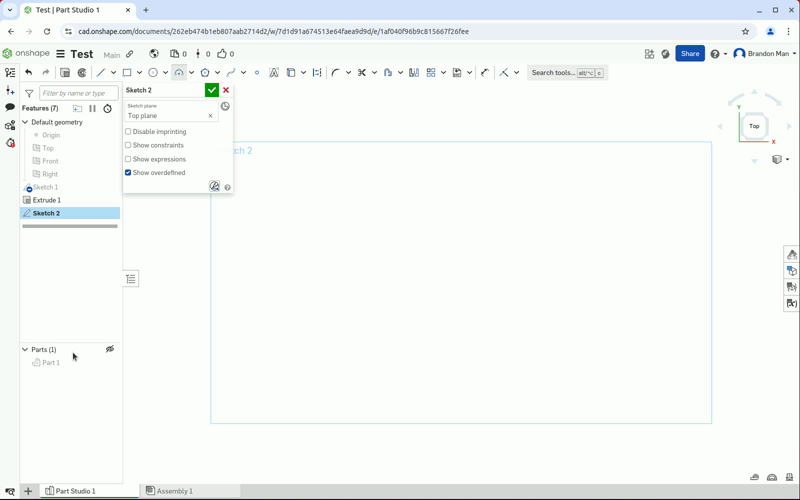
mouse_move(438, 393)
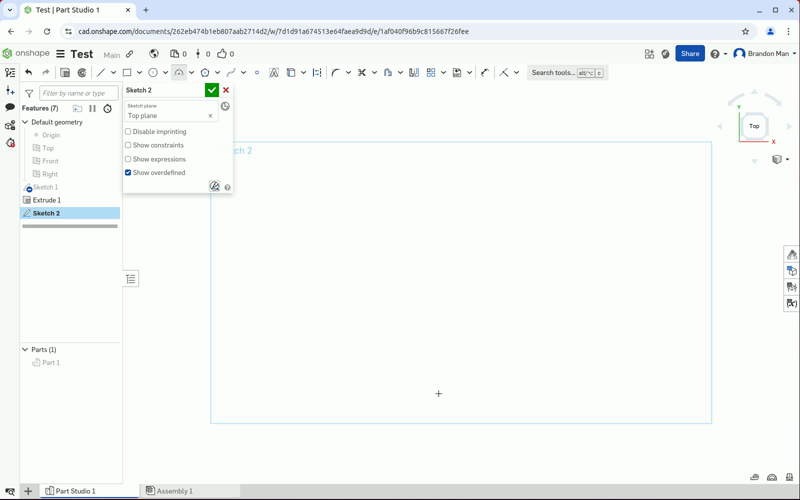
click(438, 393)
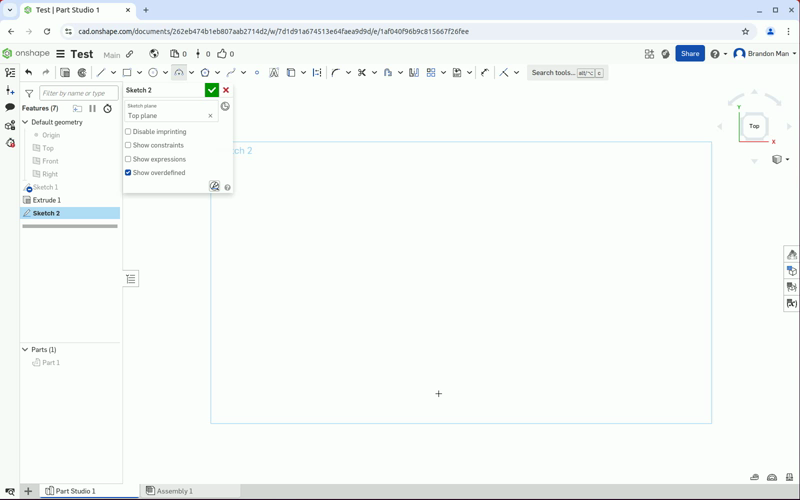
key_up(shift)
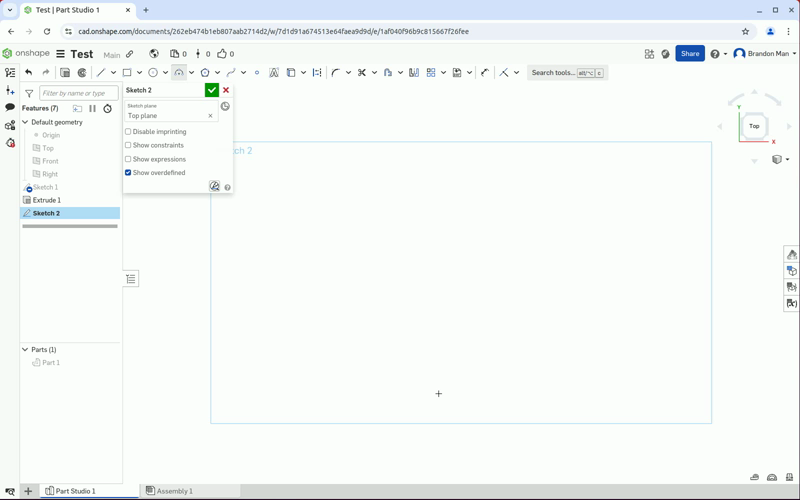
key_down(shift)
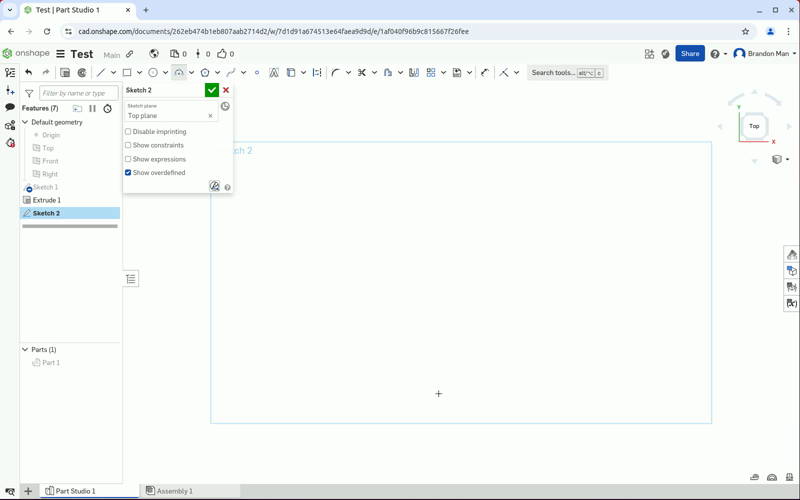
mouse_move(483, 393)
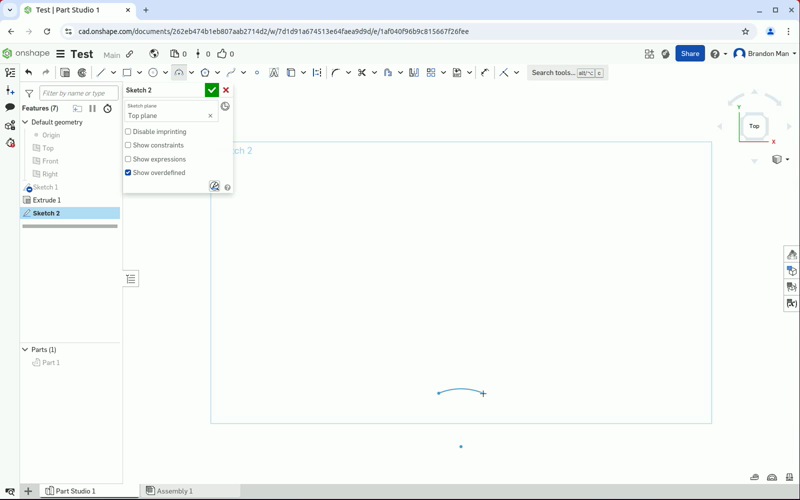
click(483, 393)
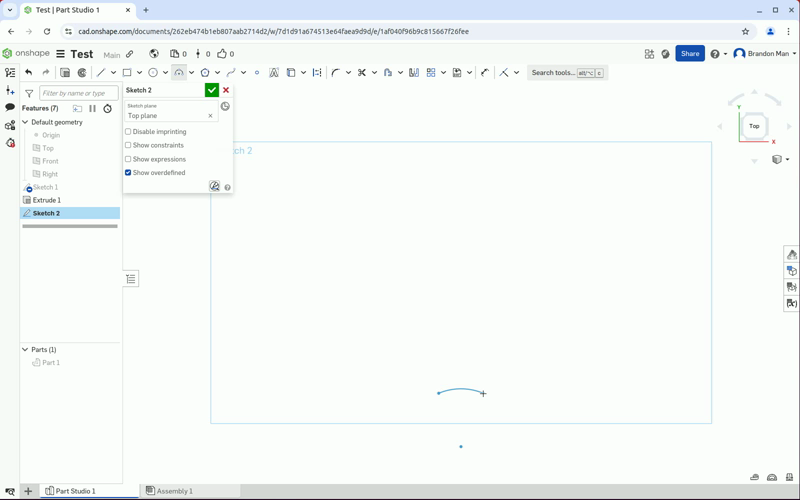
mouse_move(460, 168)
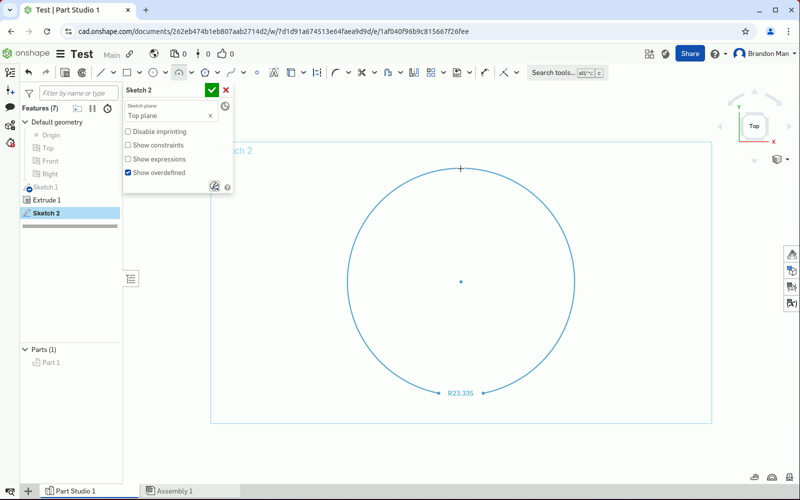
click(460, 168)
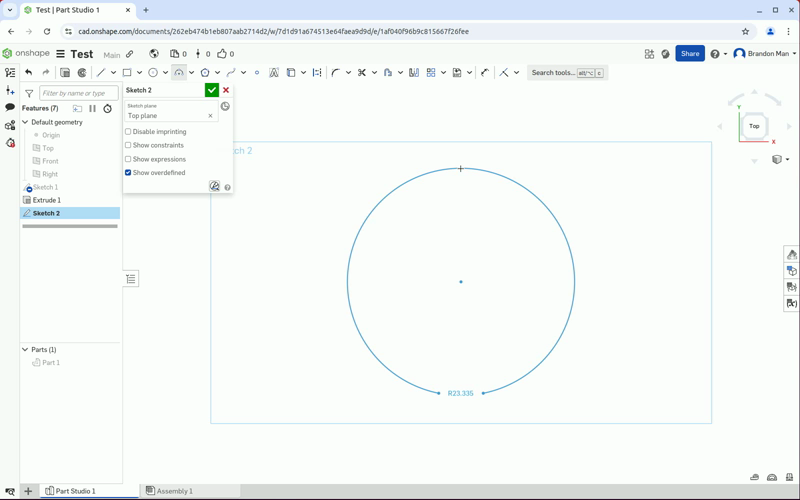
key_up(shift)
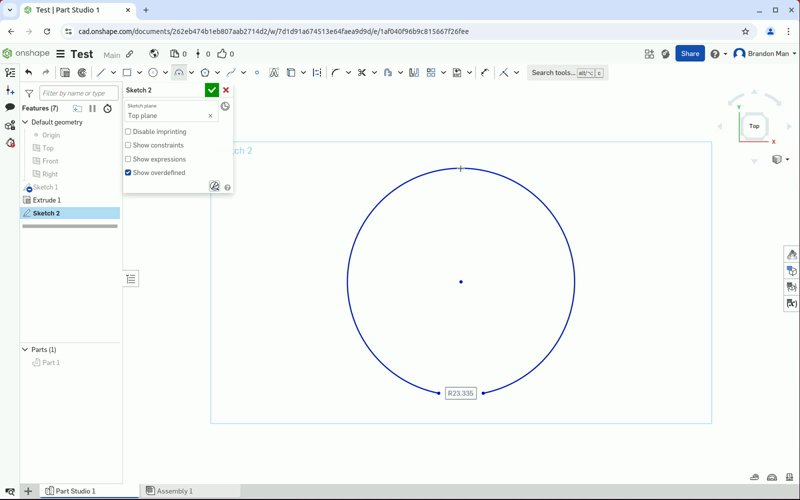
key(esc)
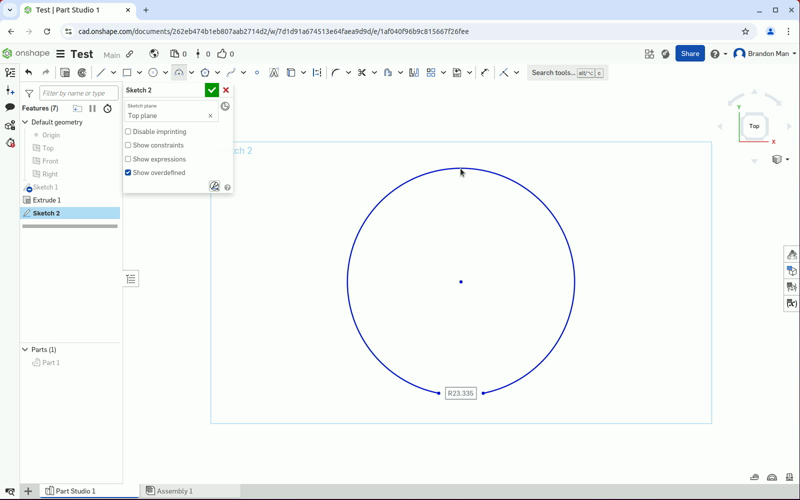
key(l)
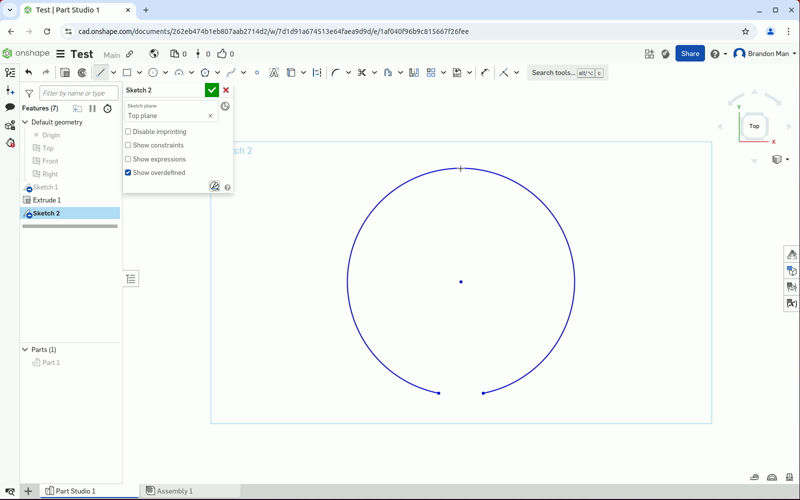
mouse_move(483, 393)
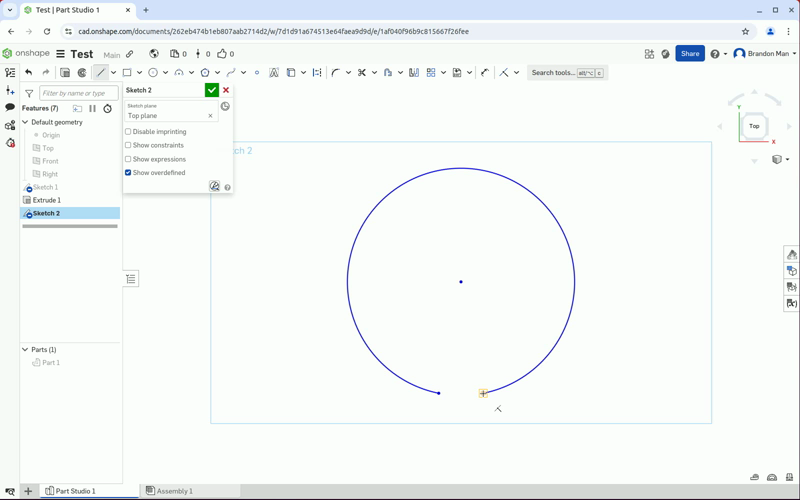
click(483, 393)
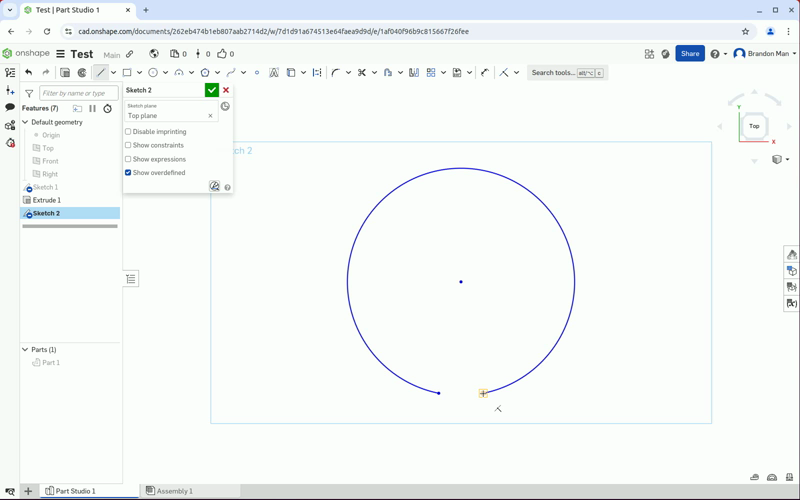
key_down(shift)
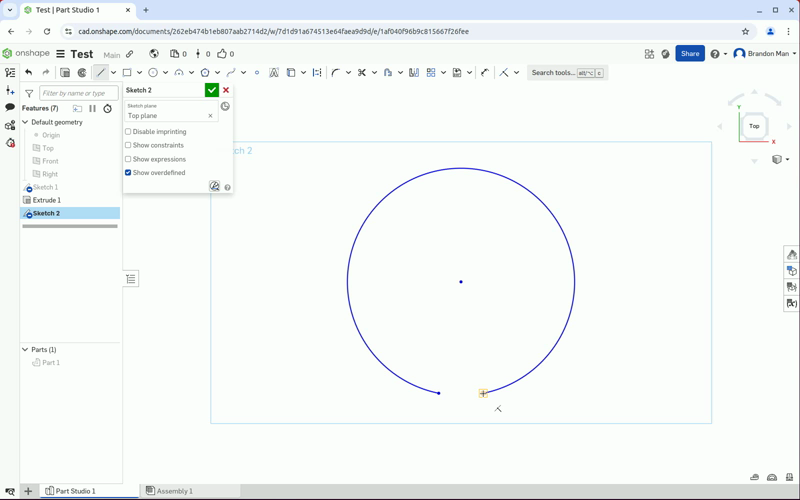
mouse_move(513, 393)
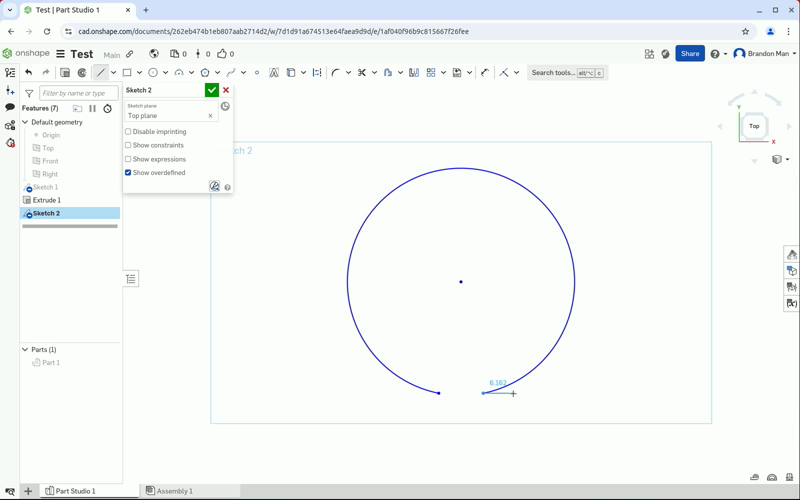
mouse_move(483, 374)
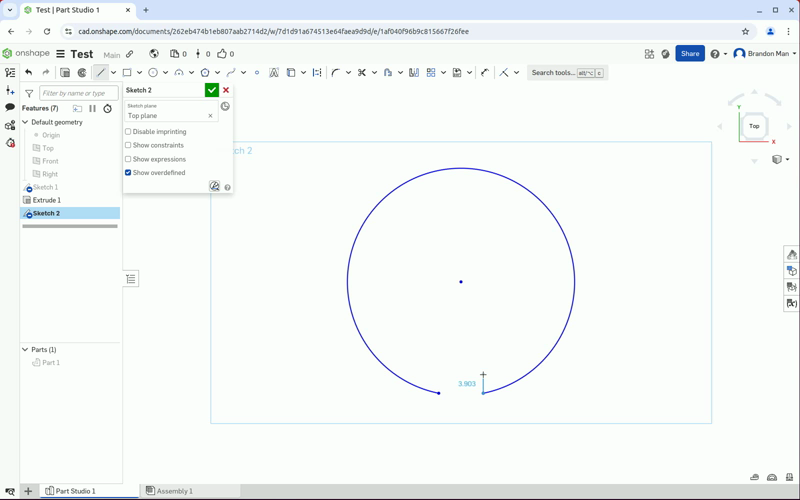
click(483, 374)
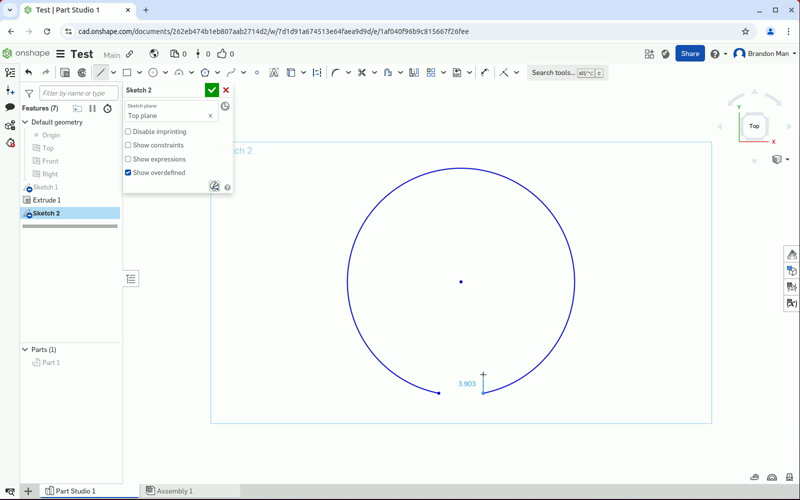
key_up(shift)
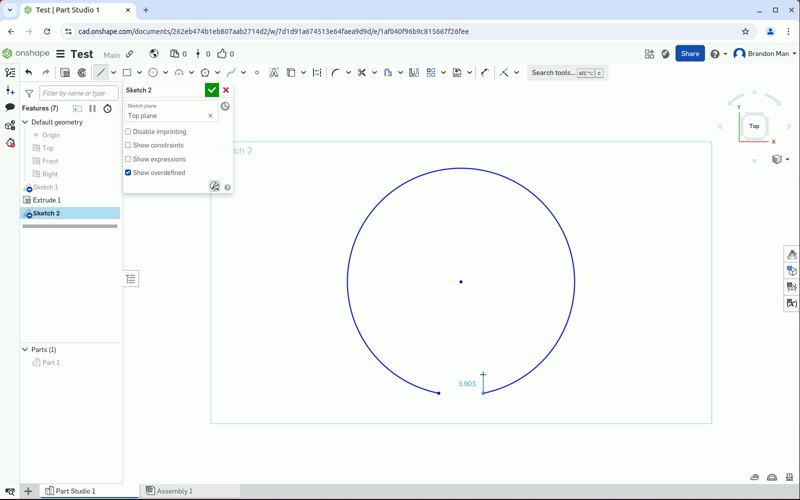
key(esc)
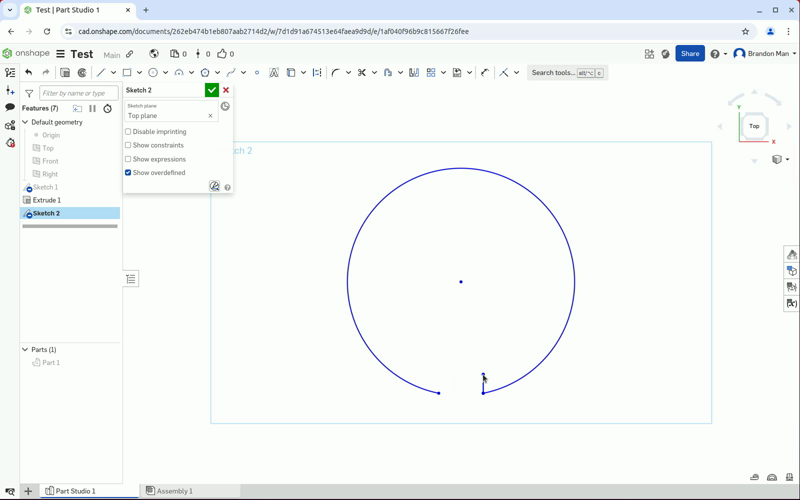
key(a)
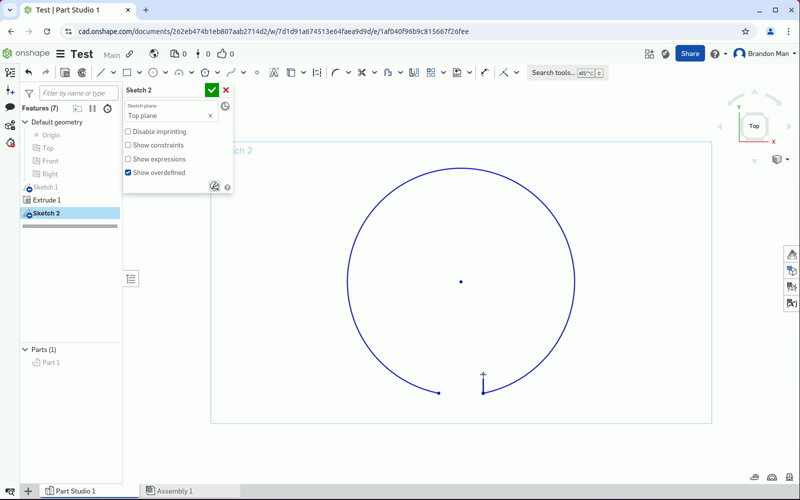
mouse_move(483, 374)
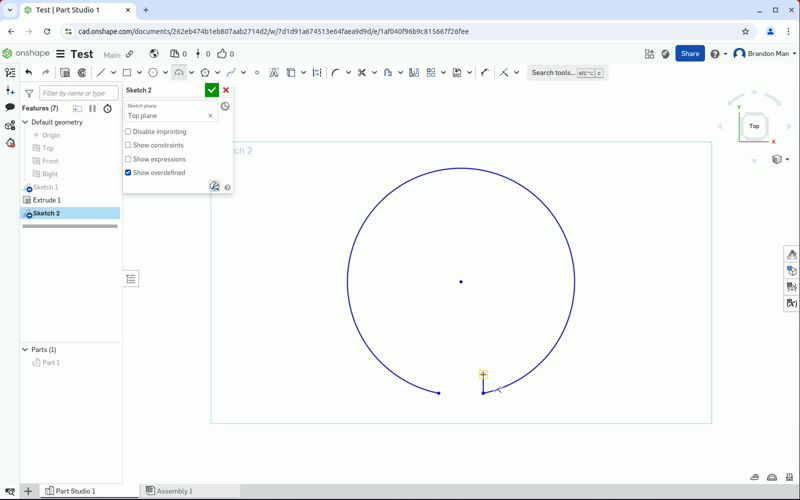
click(483, 374)
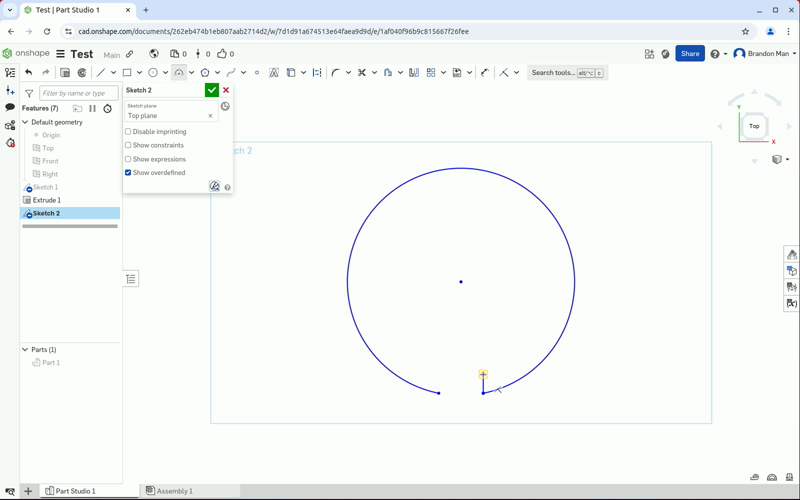
key_down(shift)
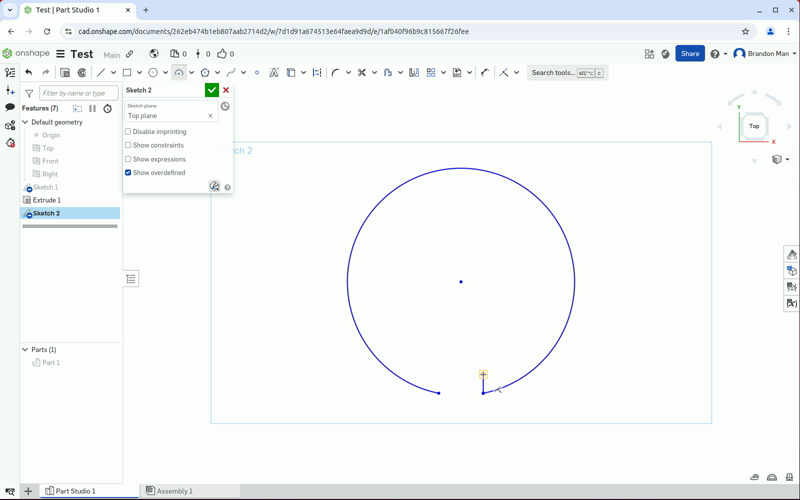
mouse_move(438, 374)
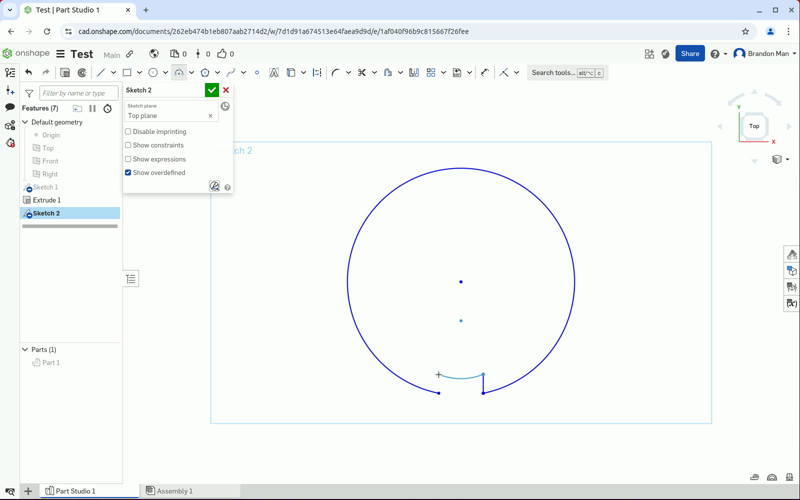
click(438, 374)
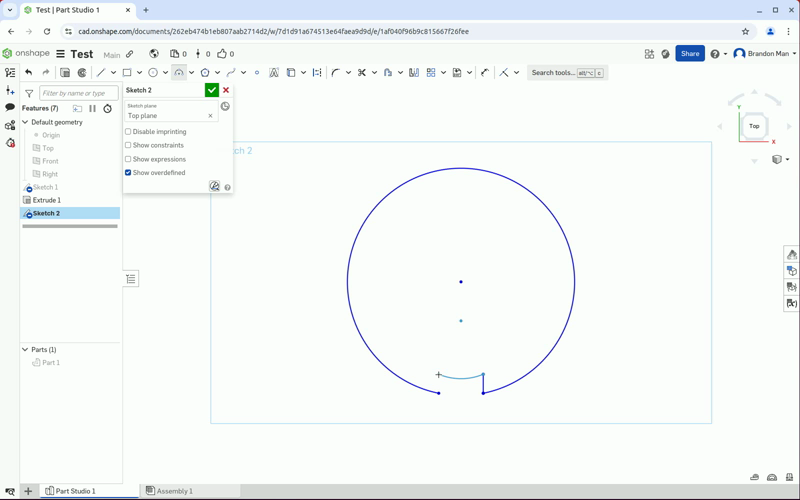
mouse_move(460, 185)
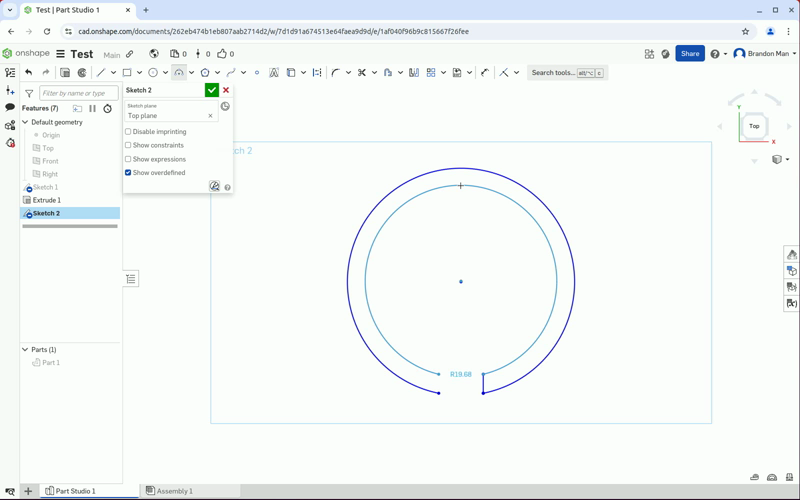
click(460, 185)
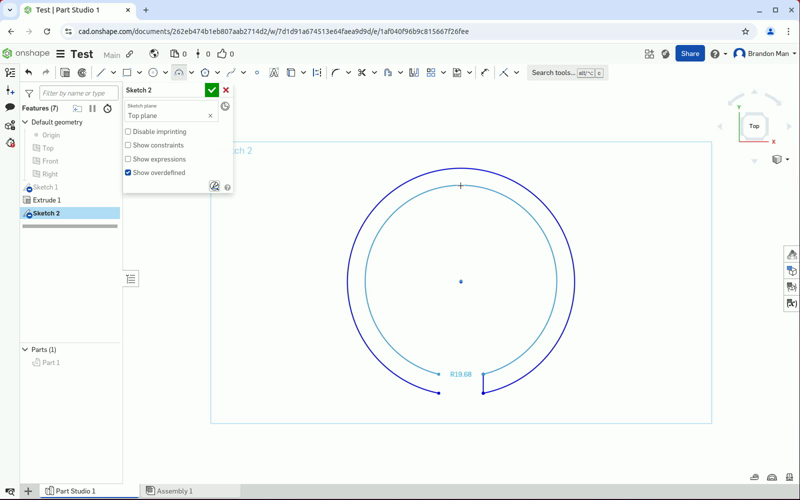
key_up(shift)
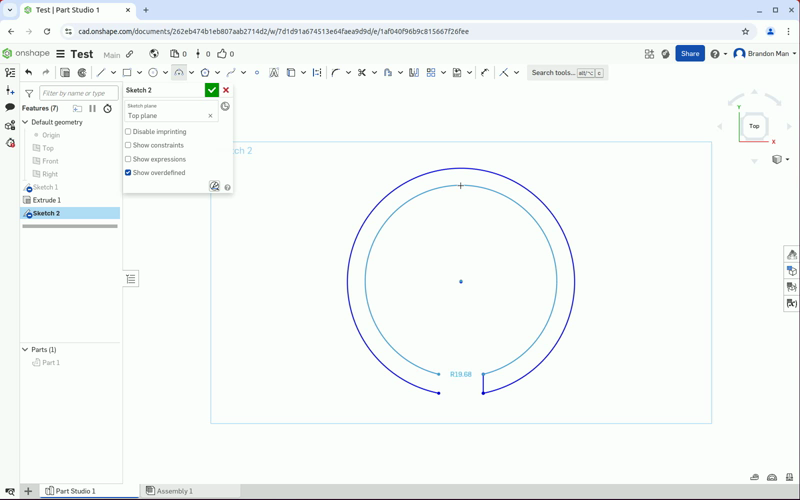
key(esc)
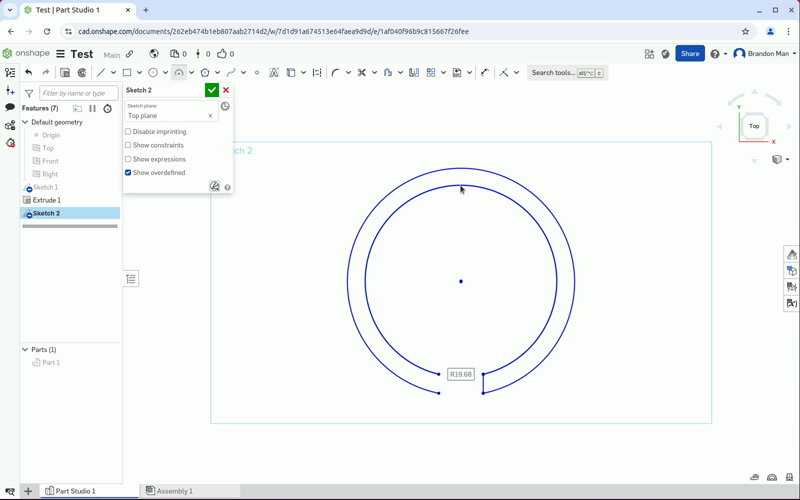
key(l)
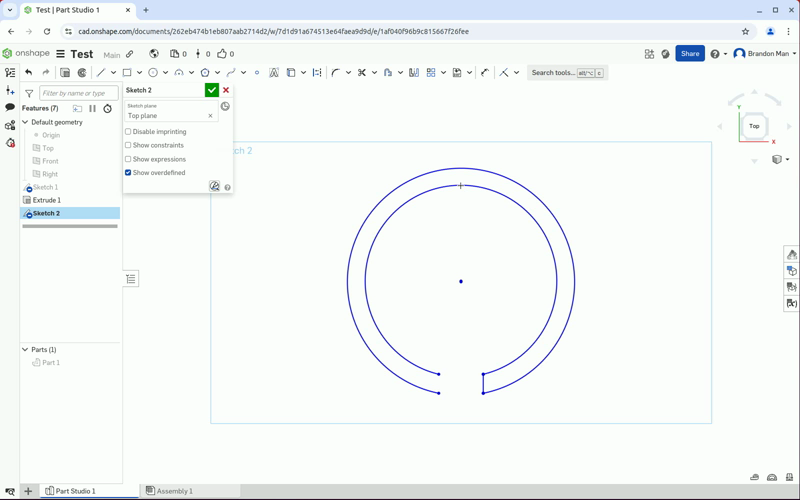
mouse_move(438, 374)
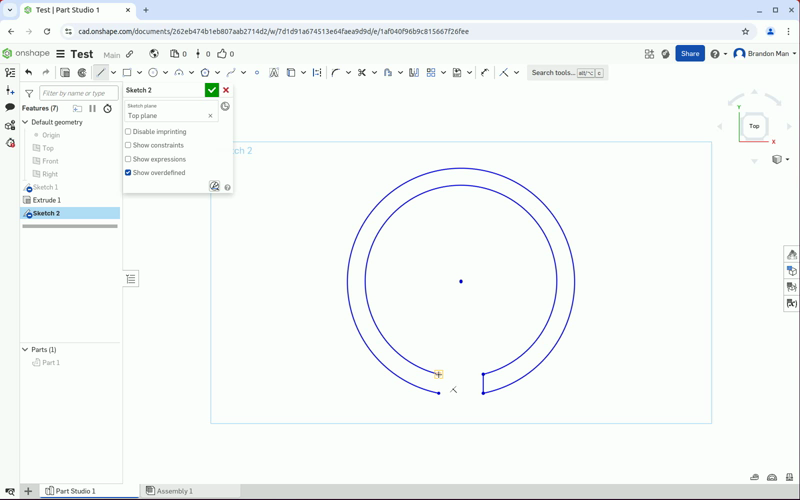
click(438, 374)
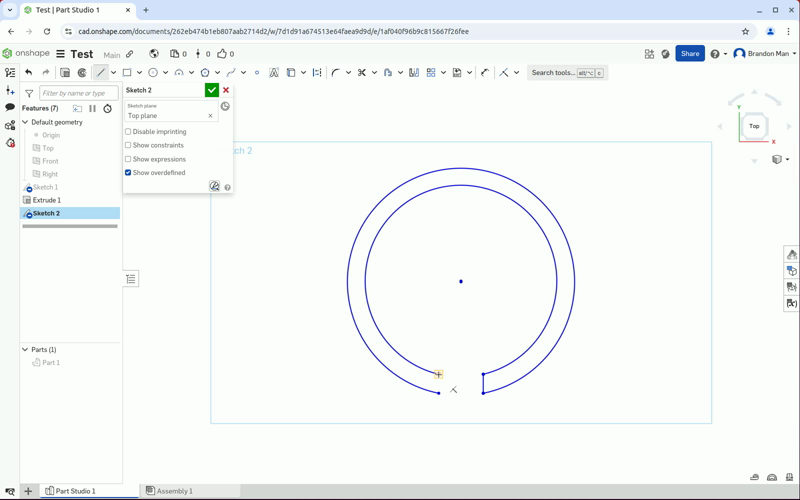
mouse_move(468, 374)
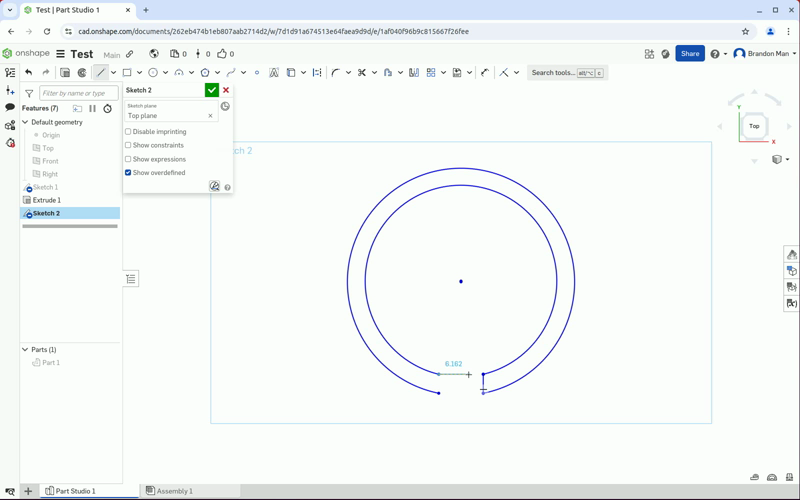
key_down(shift)
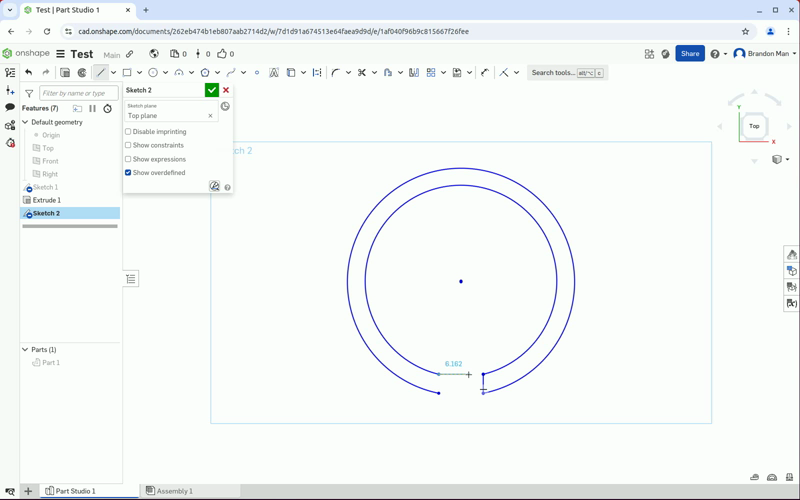
mouse_move(438, 393)
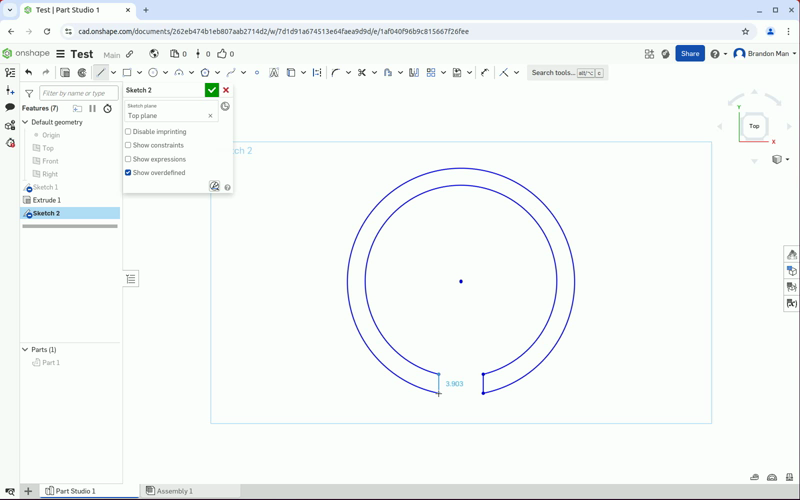
key_up(shift)
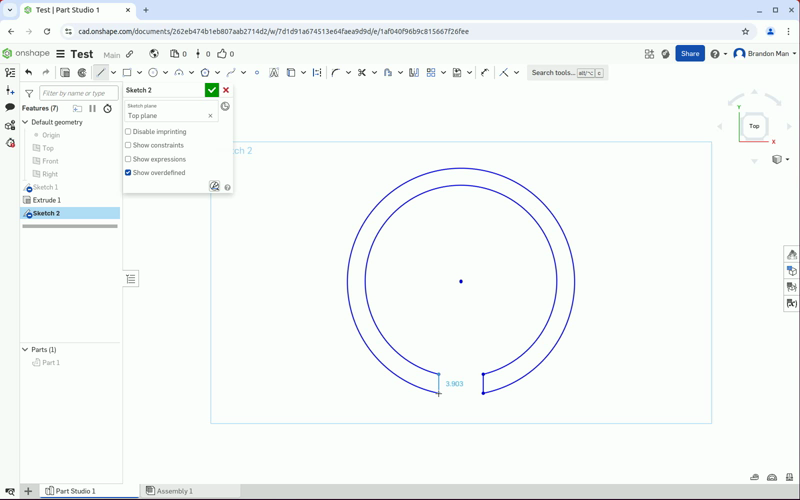
click(438, 393)
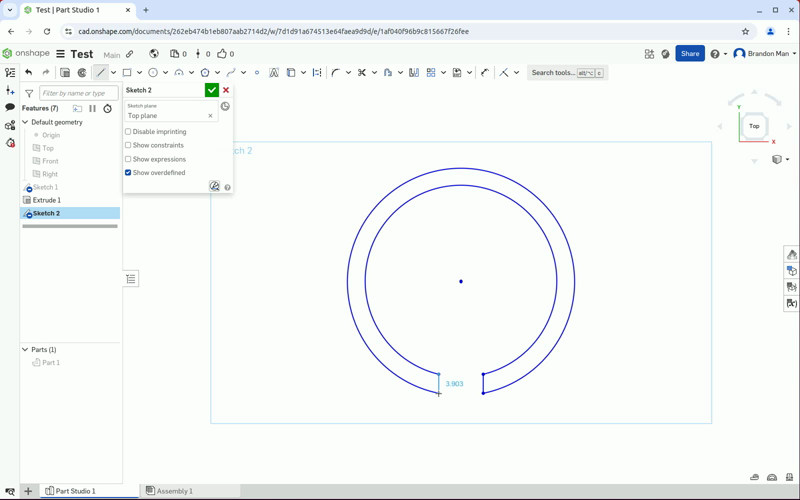
key(esc)
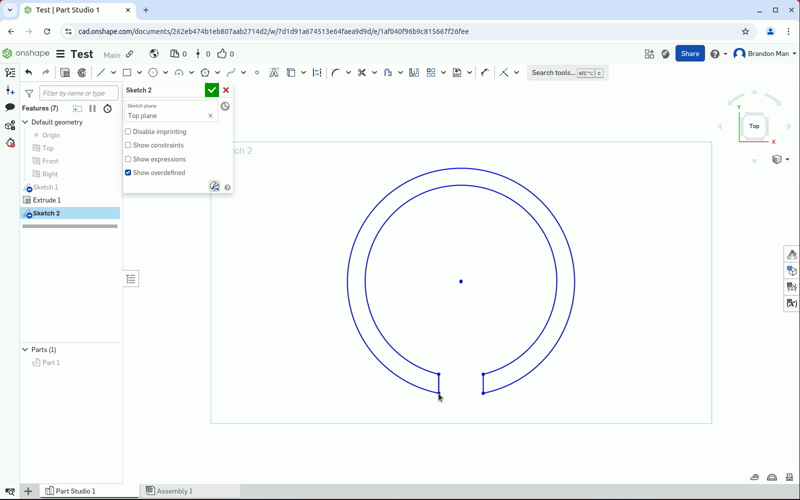
mouse_move(374, 219)
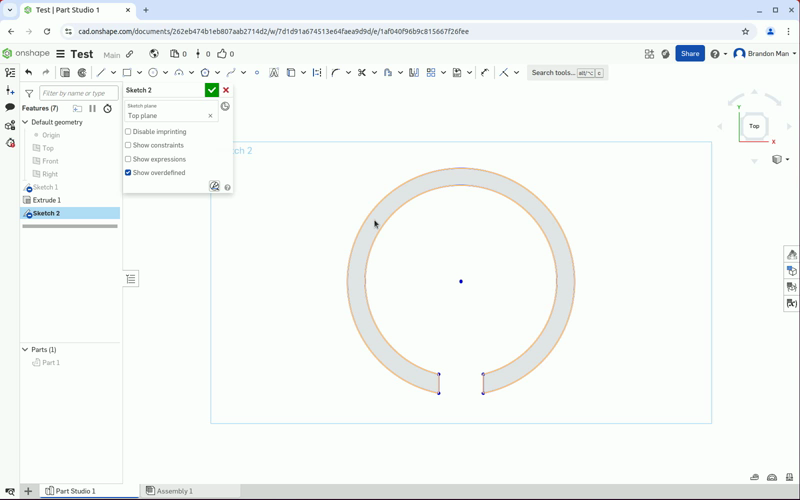
click(374, 219)
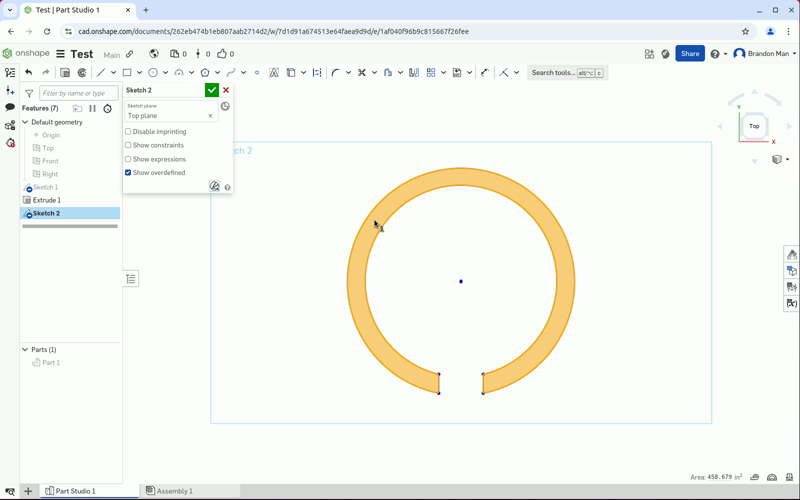
mouse_move(73, 352)
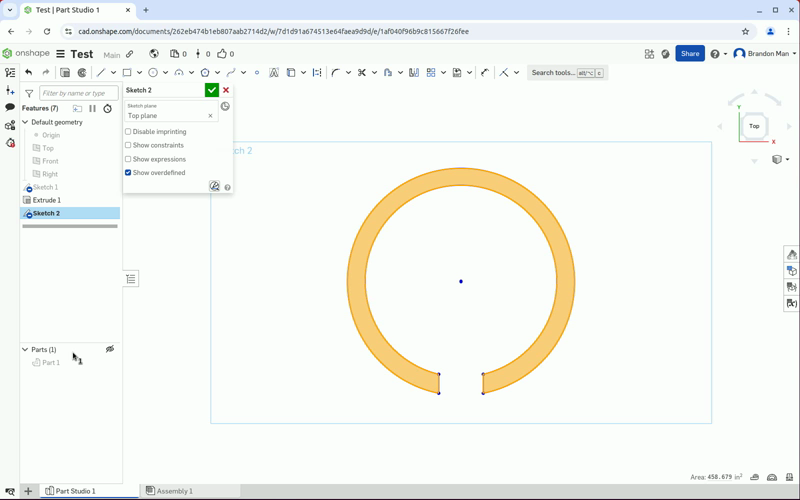
key(shift+y)
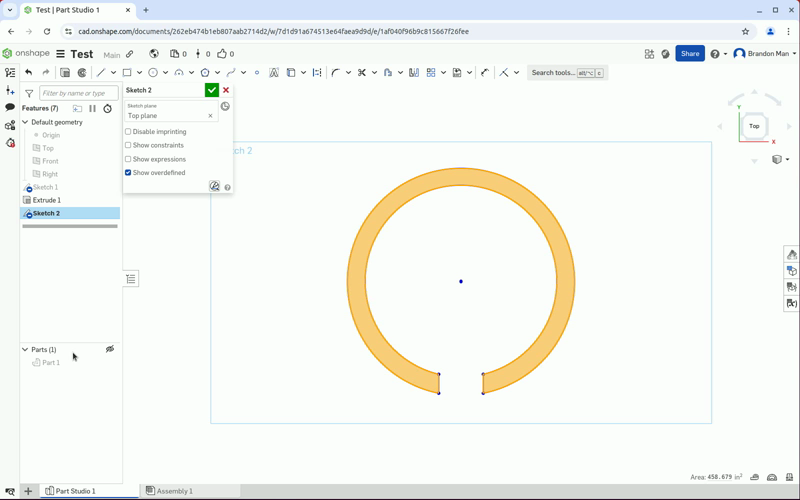
key(shift+e)
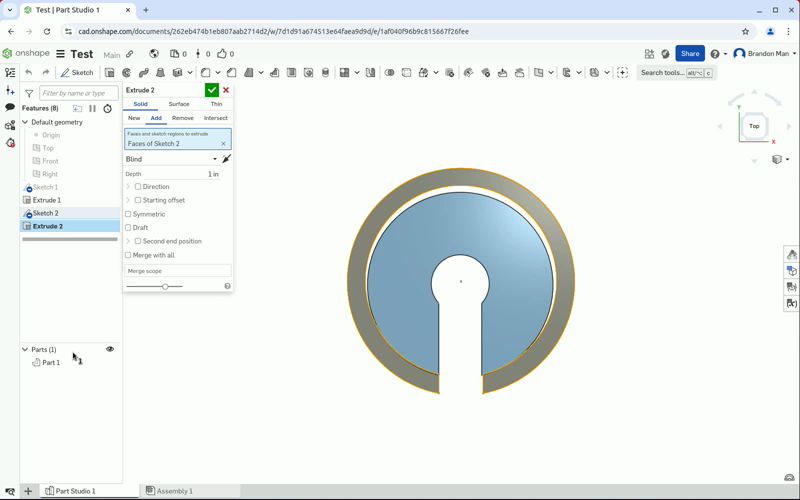
mouse_move(143, 106)
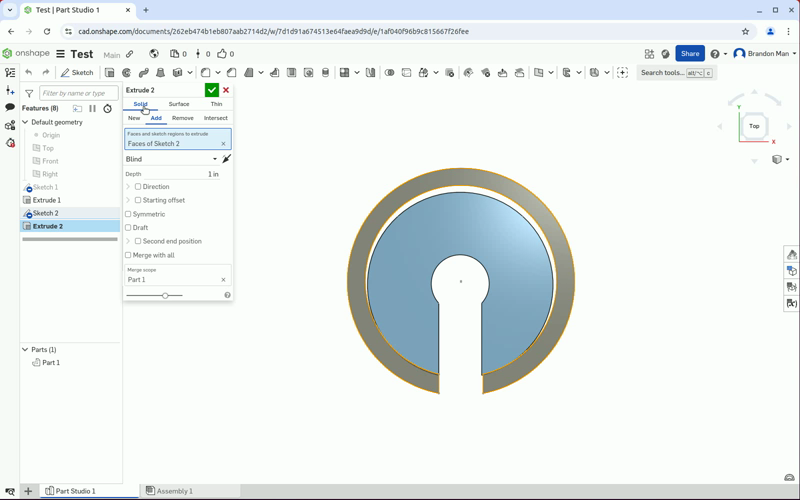
click(143, 106)
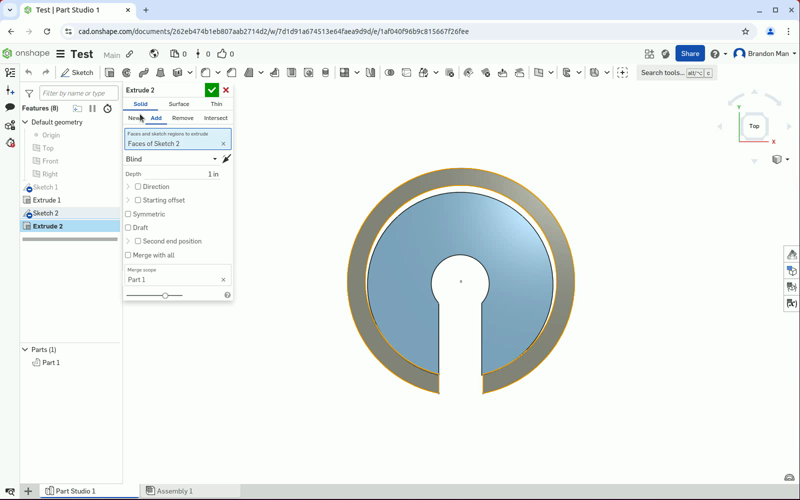
mouse_move(137, 120)
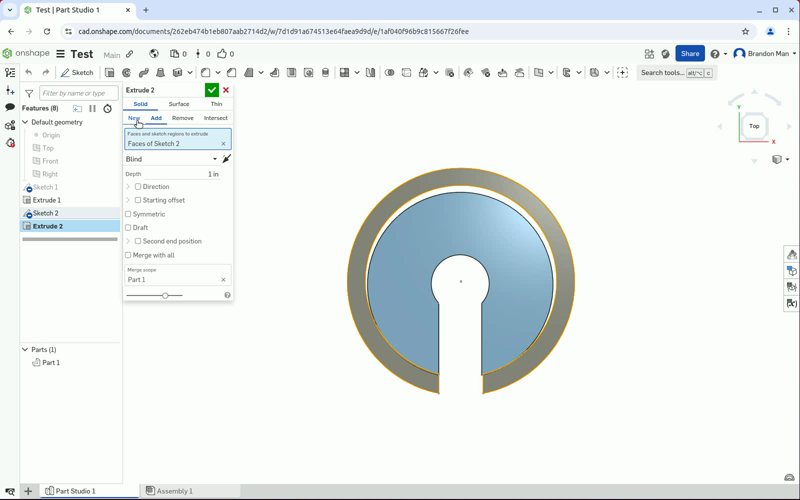
click(137, 120)
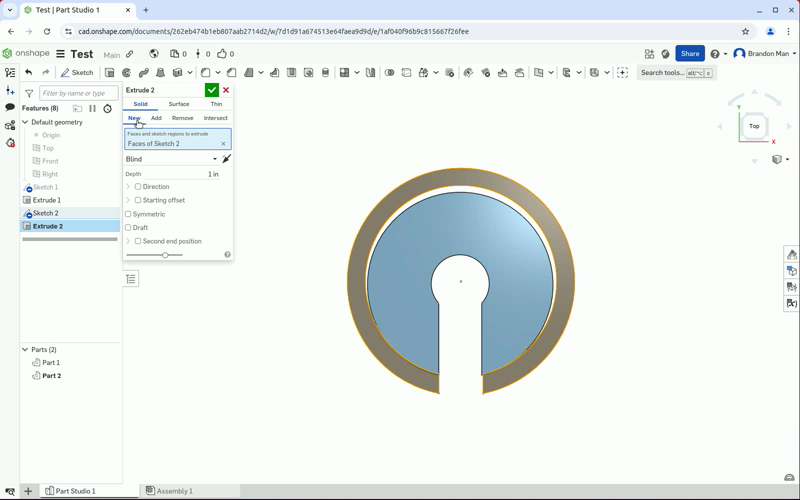
key(tab, 4)
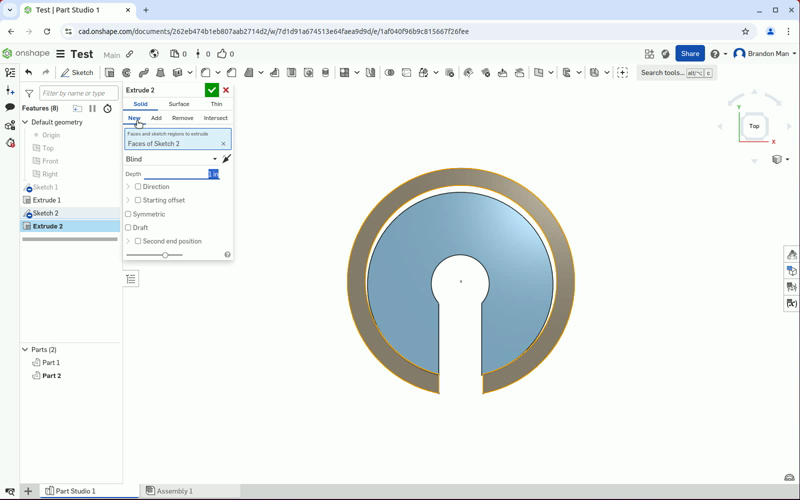
text(1.204)
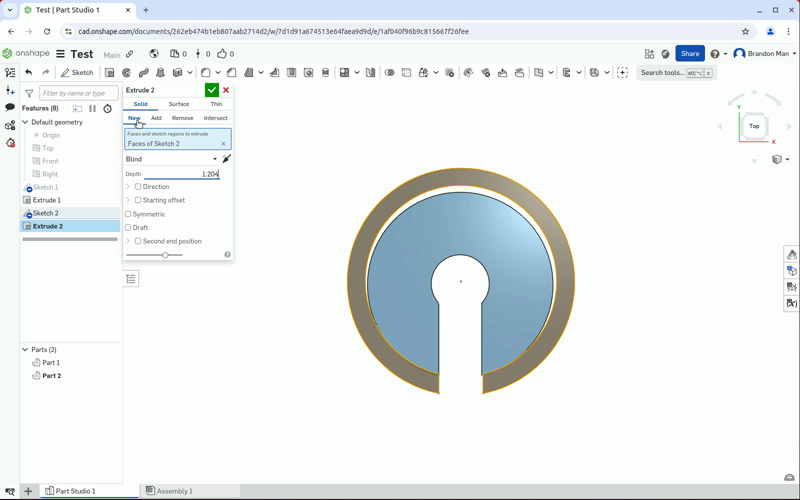
key(enter)
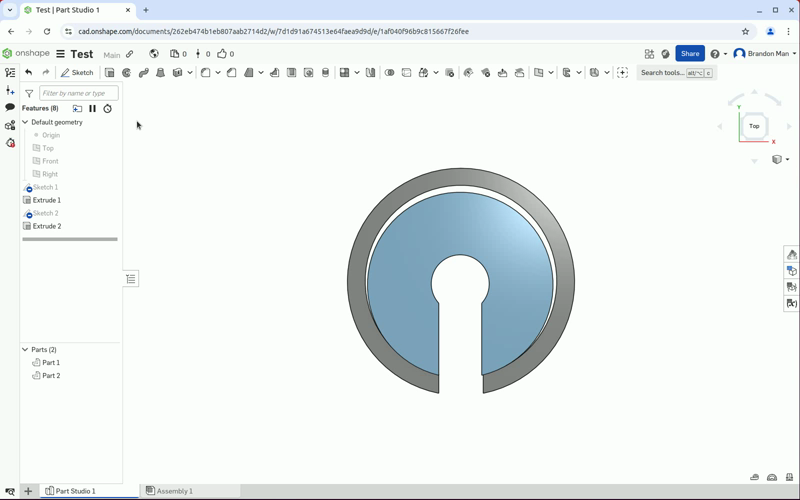
key(shift+h)
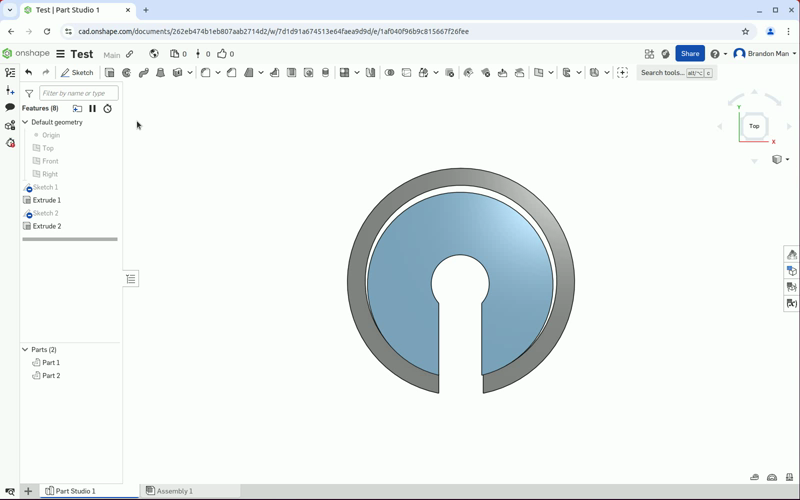
key(shift+h)
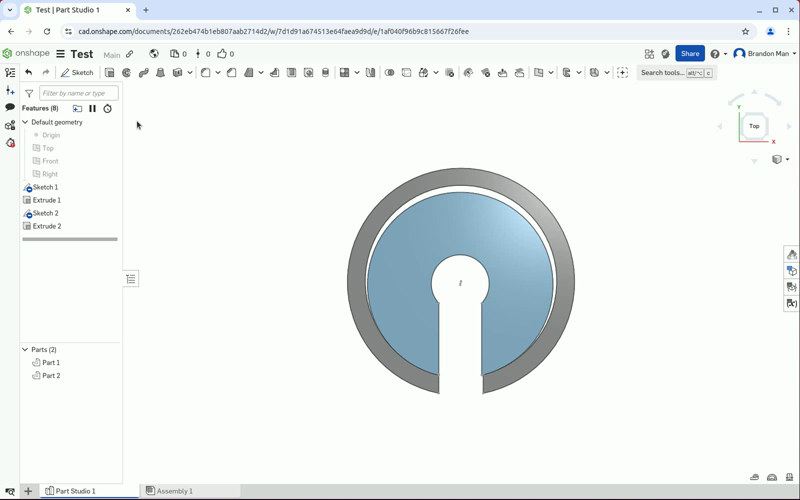
key(shift+7)
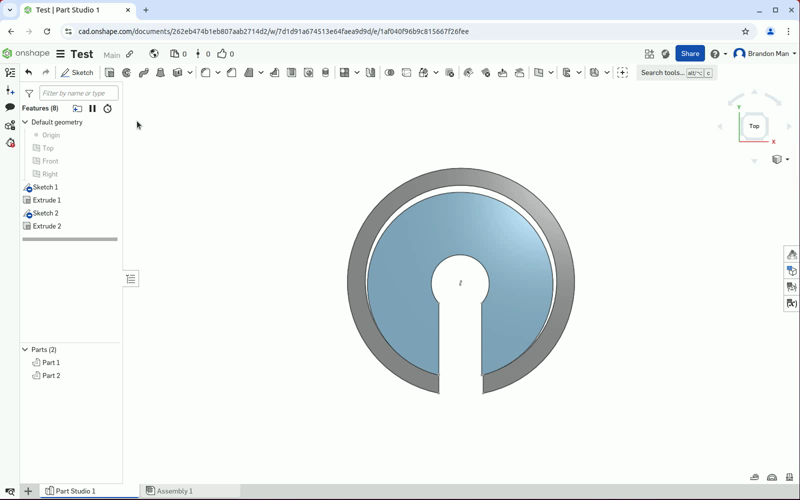
key(up, 3)
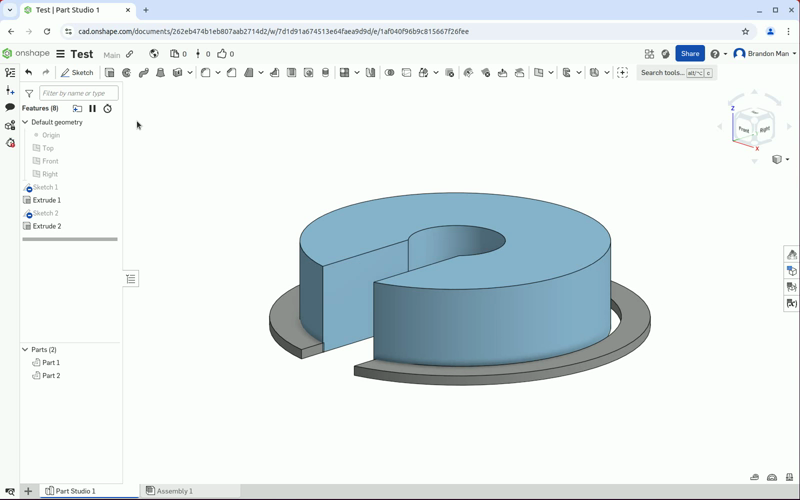
key(left, 3)
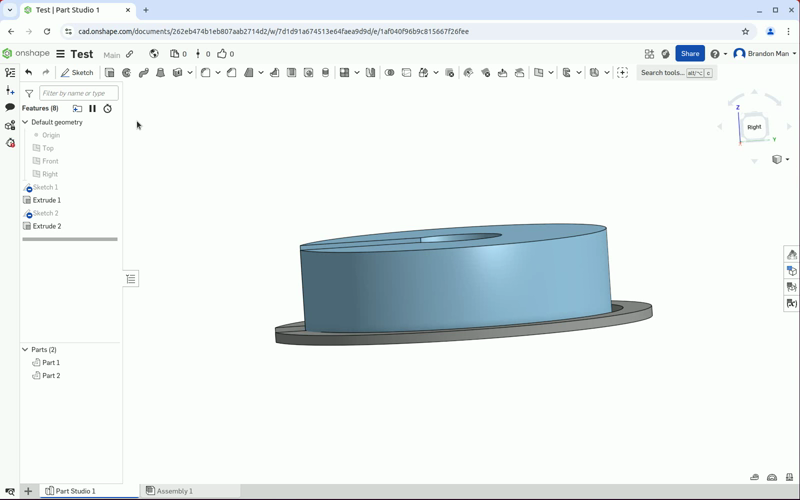
key(right, 3)
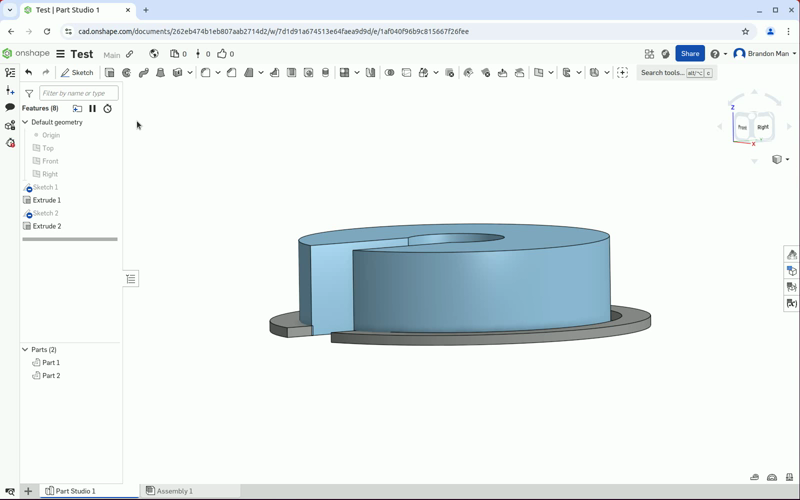
key(down, 3)
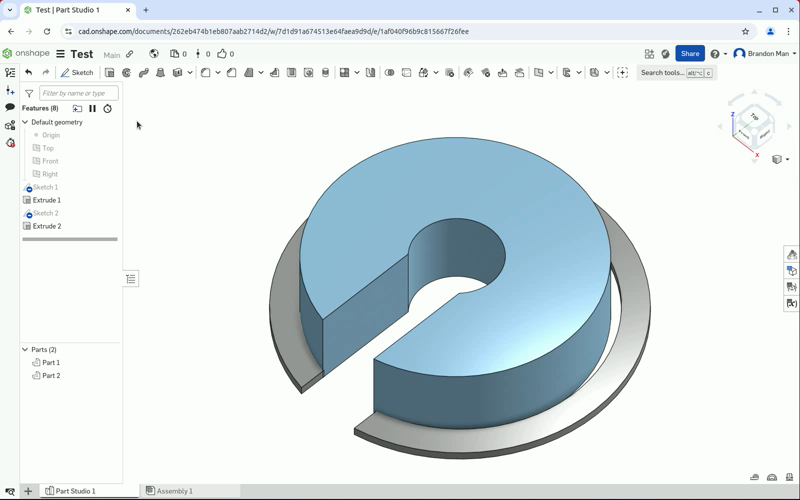
mouse_move(73, 189)
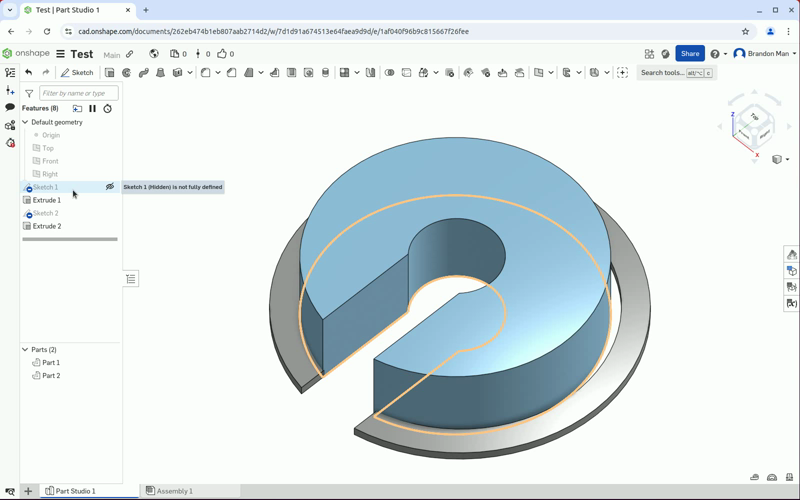
click(73, 189)